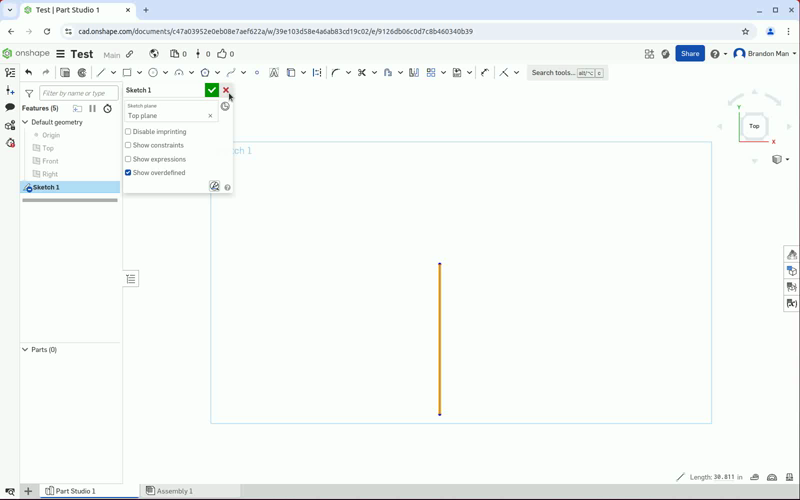
key(shift+h)
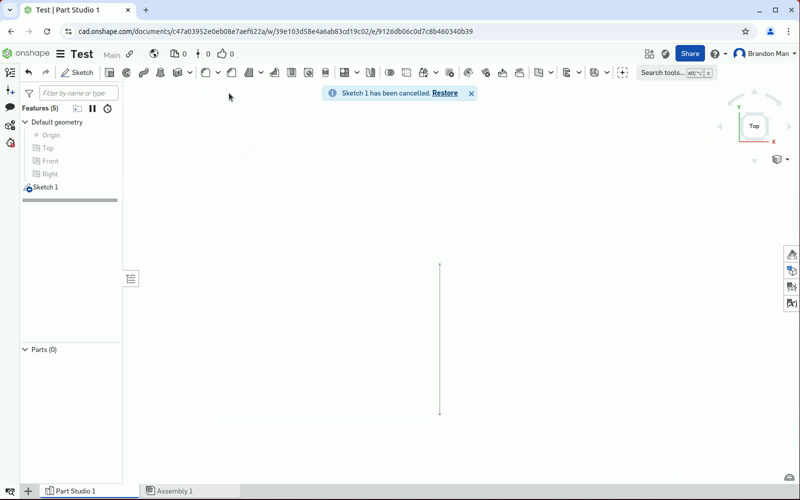
key(shift+s)
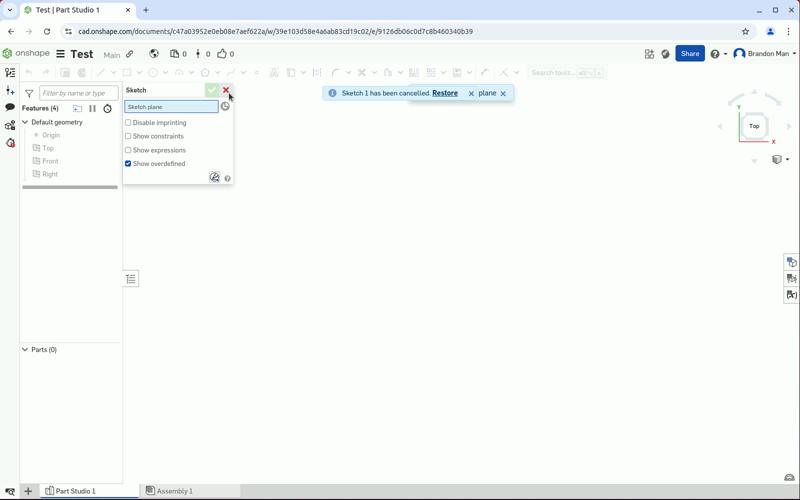
mouse_move(73, 150)
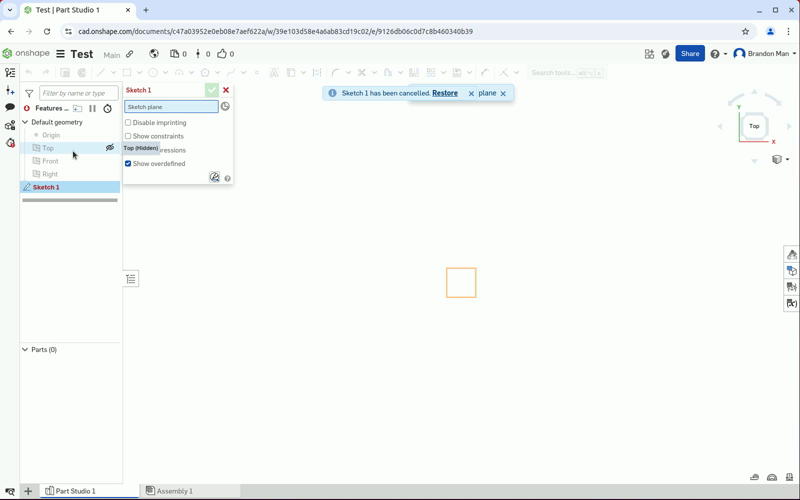
click(73, 150)
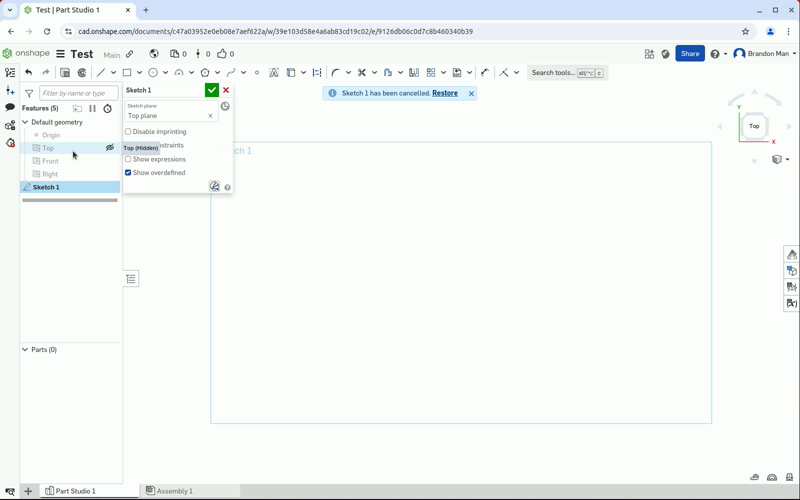
mouse_move(73, 352)
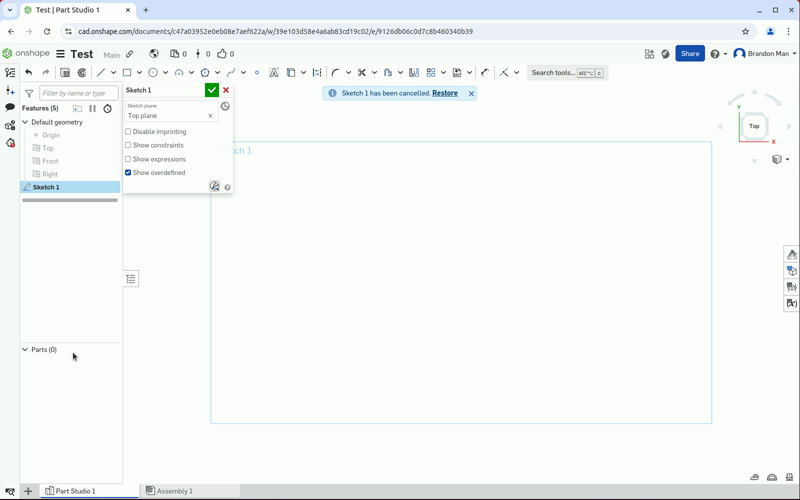
key(y)
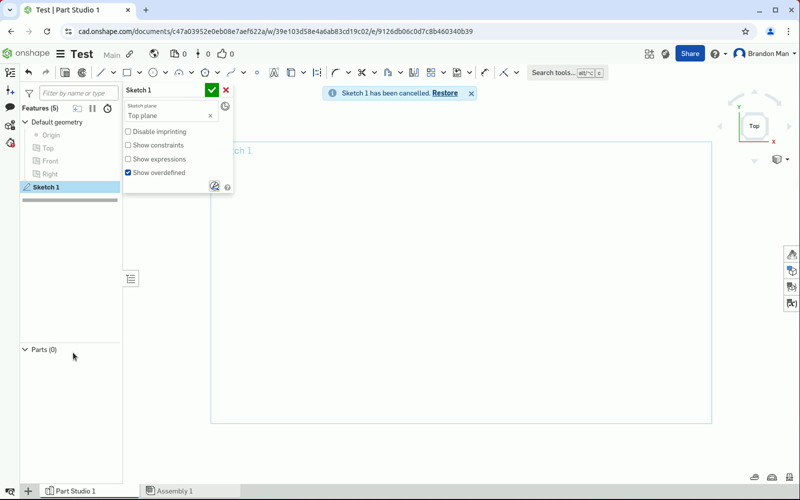
key(l)
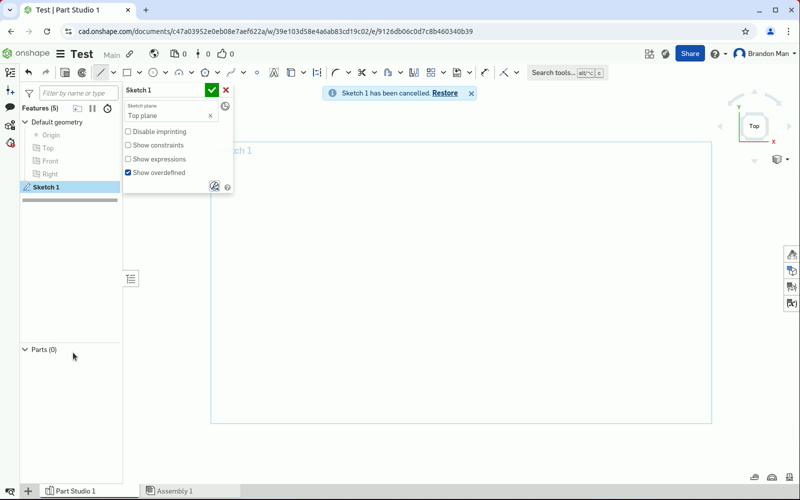
key_down(shift)
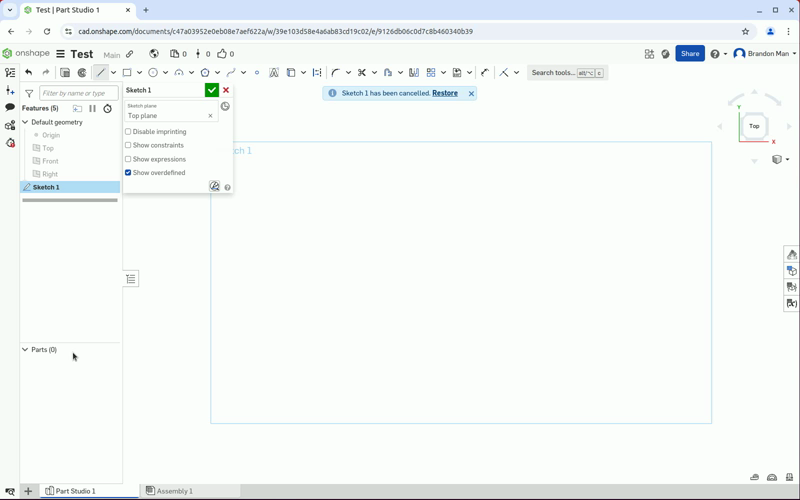
mouse_move(424, 324)
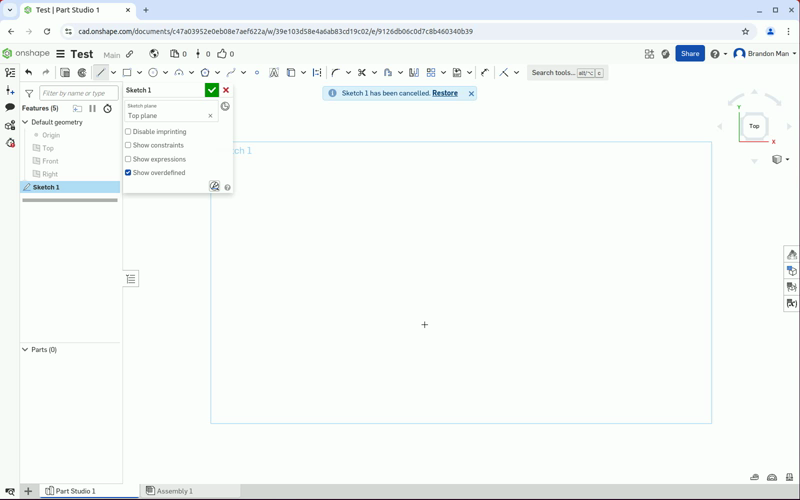
click(424, 324)
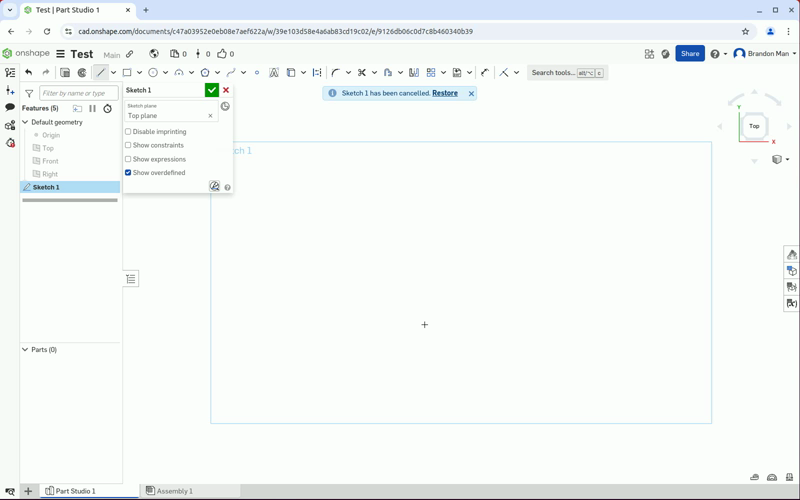
key_up(shift)
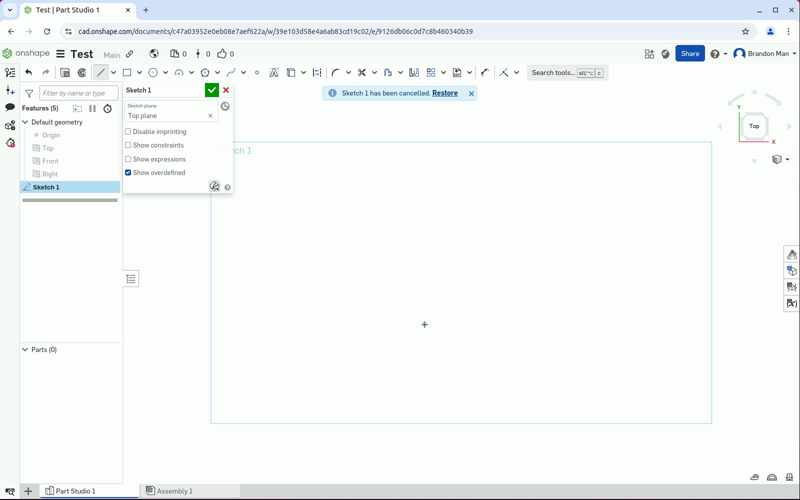
key_down(shift)
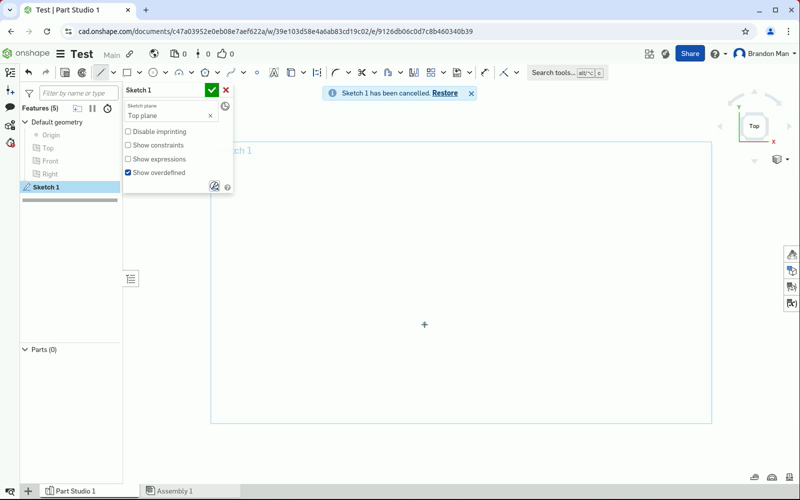
mouse_move(454, 324)
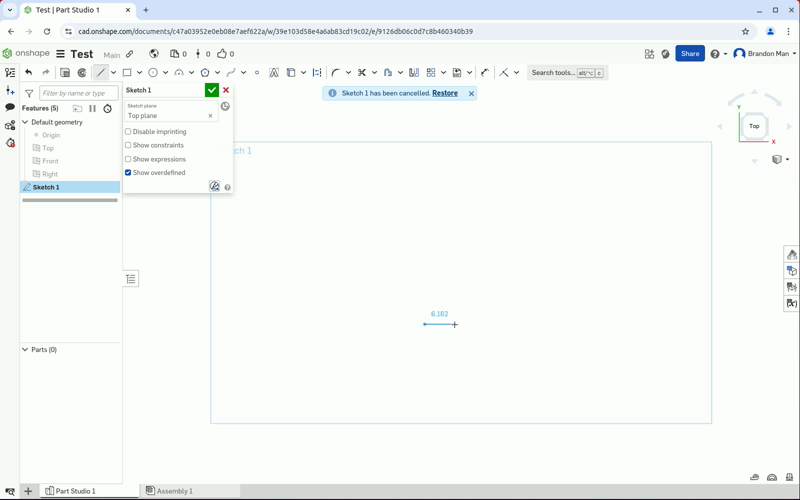
mouse_move(445, 324)
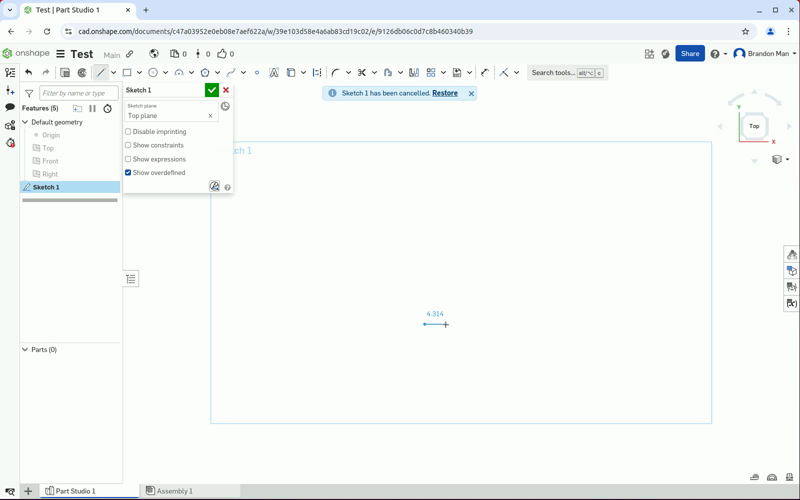
click(445, 324)
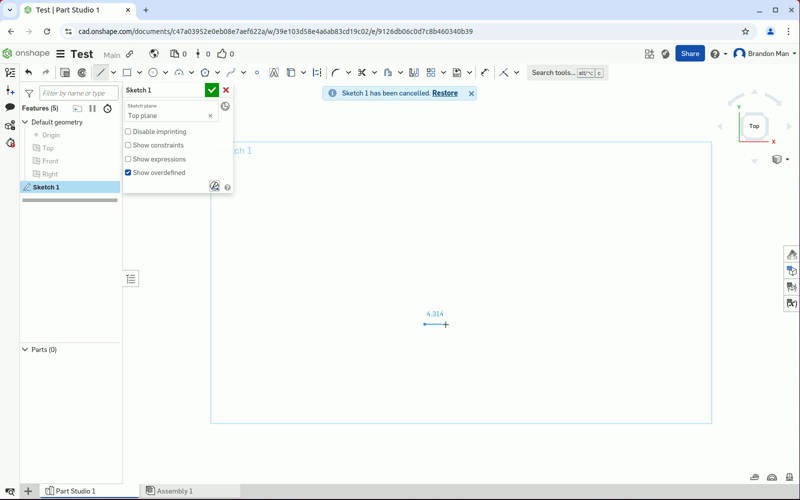
key_up(shift)
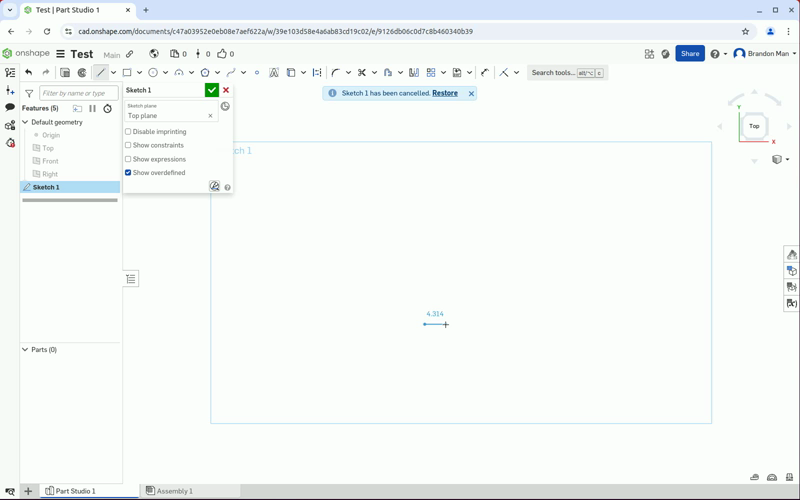
key(esc)
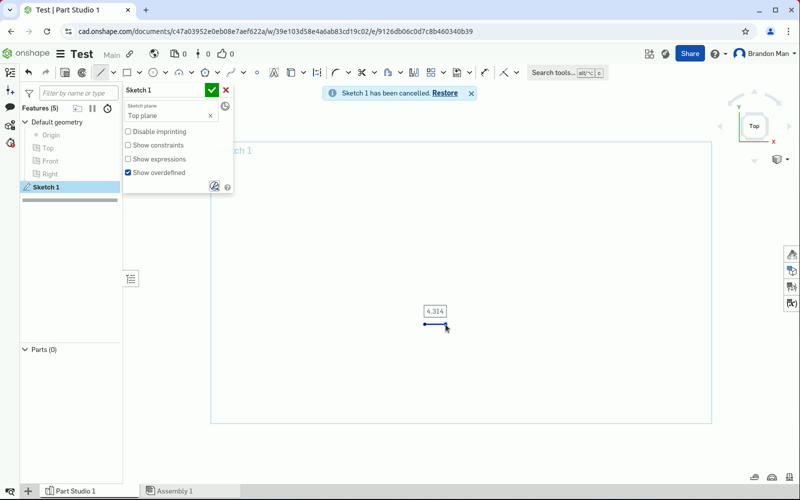
key(a)
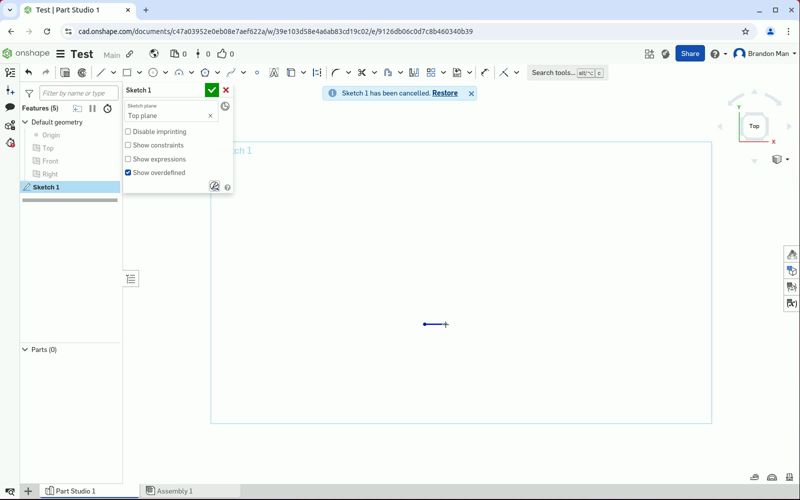
mouse_move(445, 324)
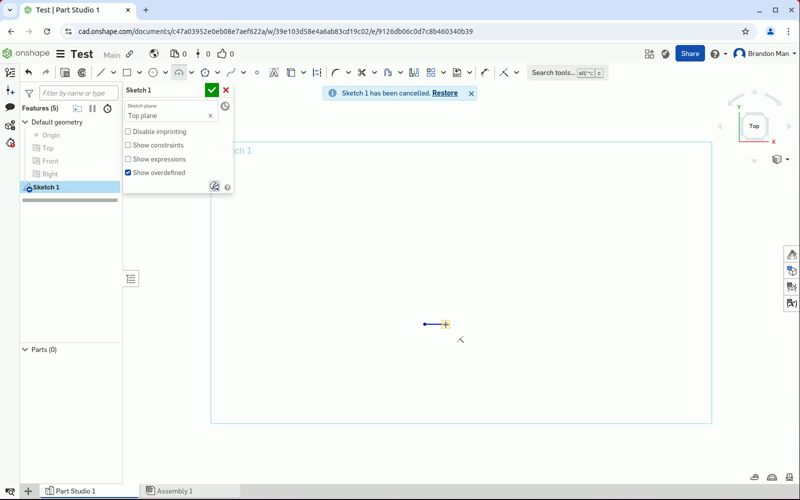
click(445, 324)
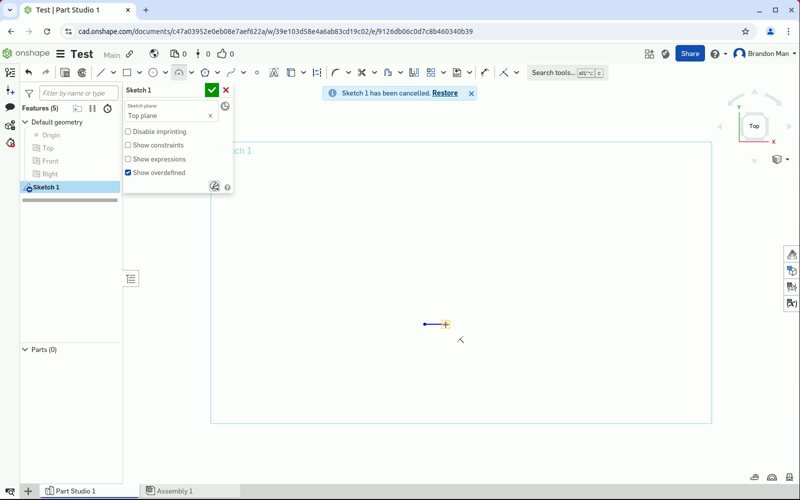
key_down(shift)
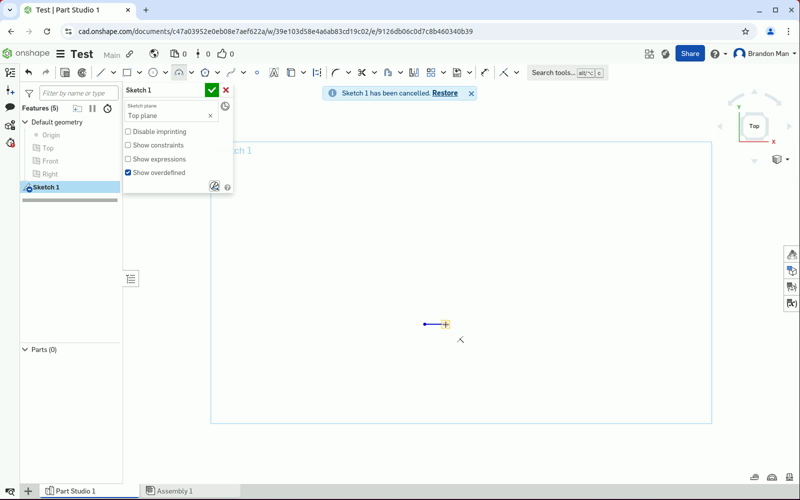
mouse_move(474, 324)
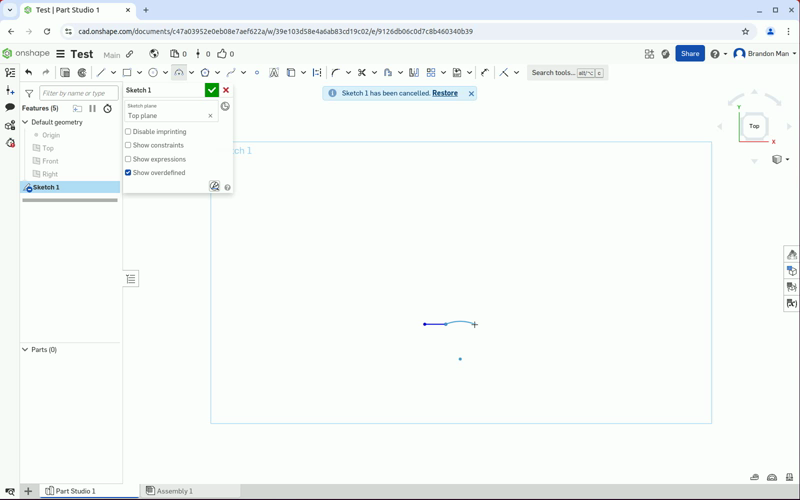
click(474, 324)
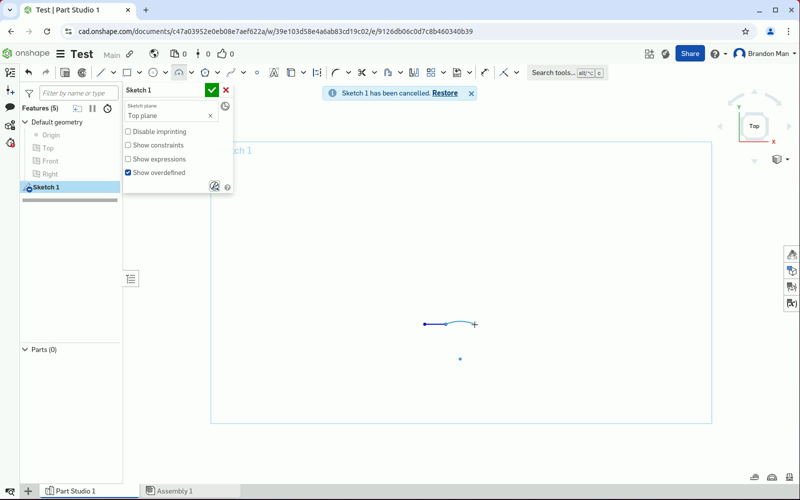
mouse_move(459, 338)
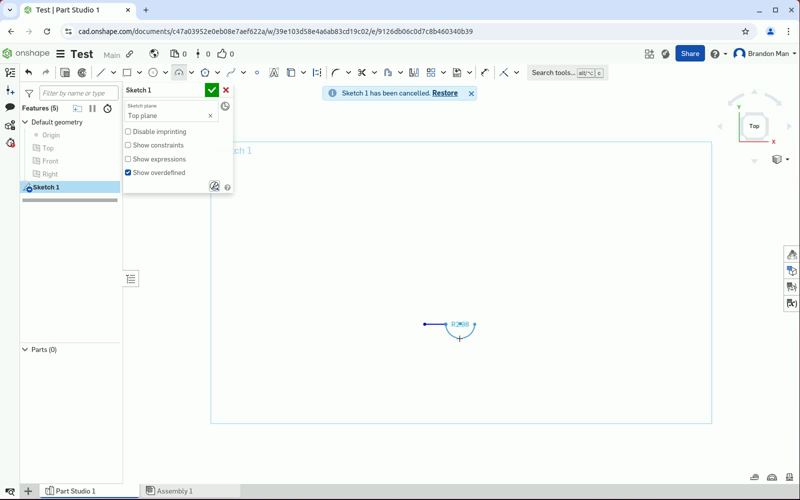
click(459, 338)
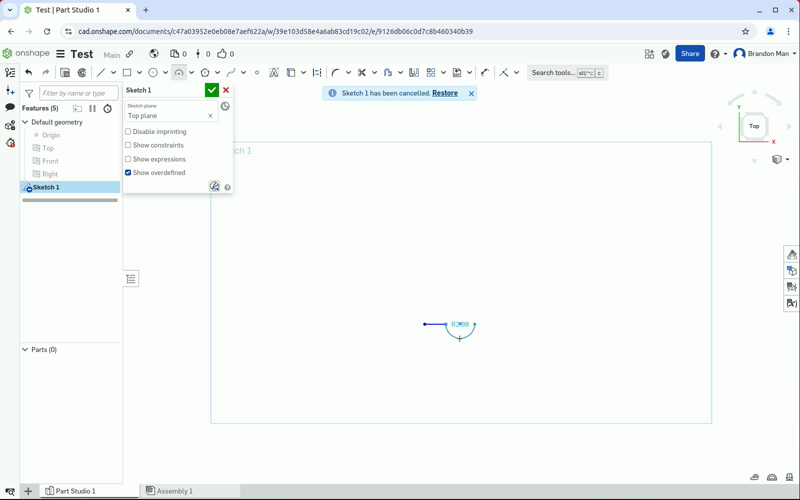
key_up(shift)
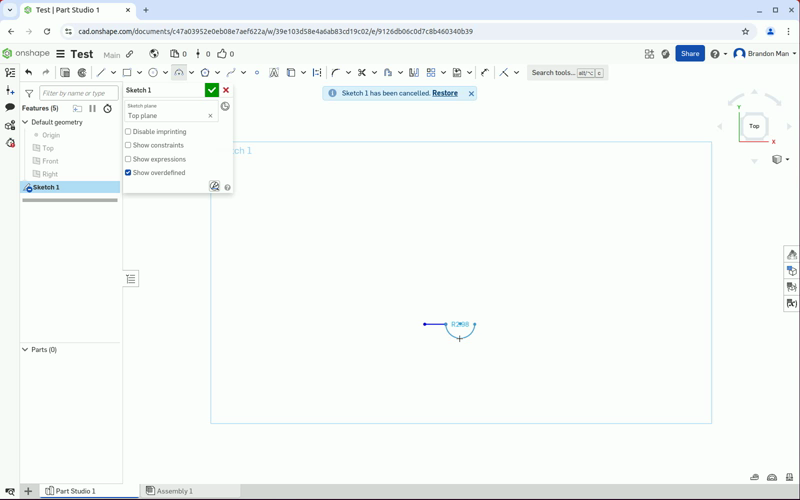
key(esc)
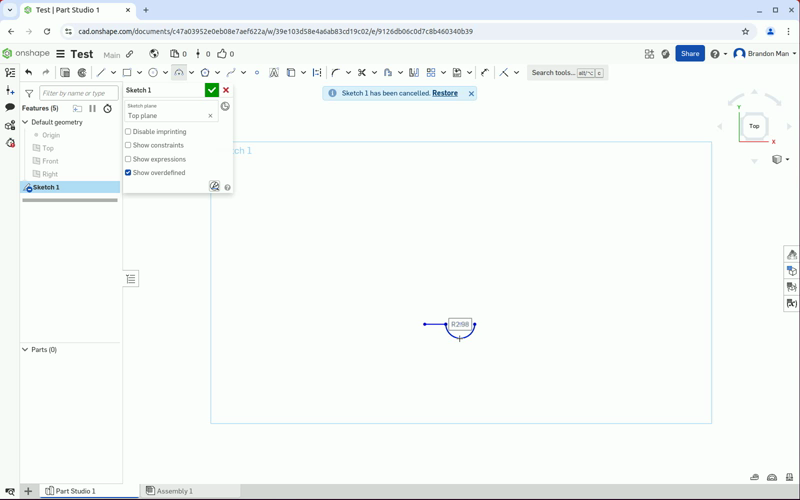
key(l)
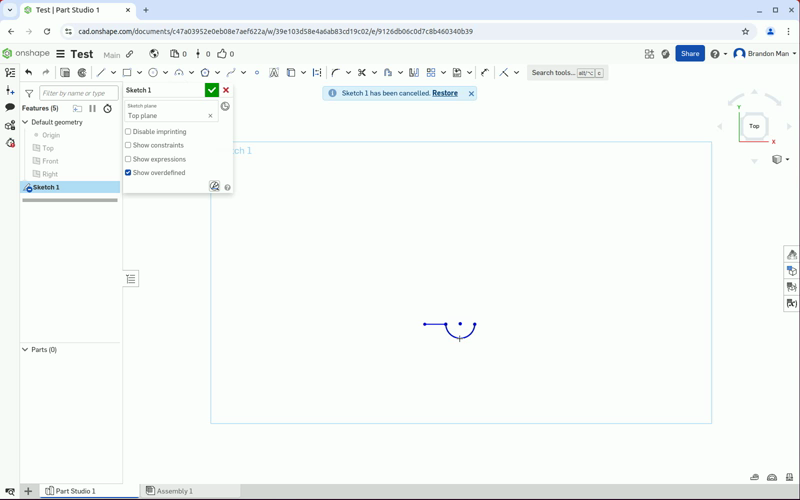
mouse_move(474, 324)
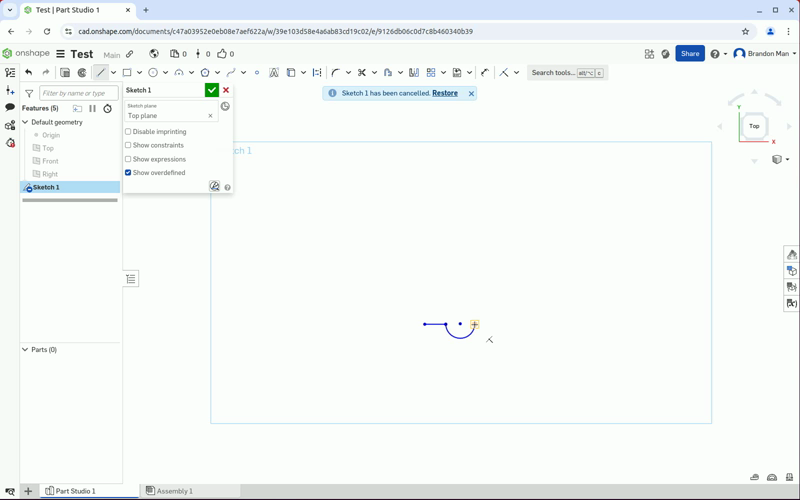
click(474, 324)
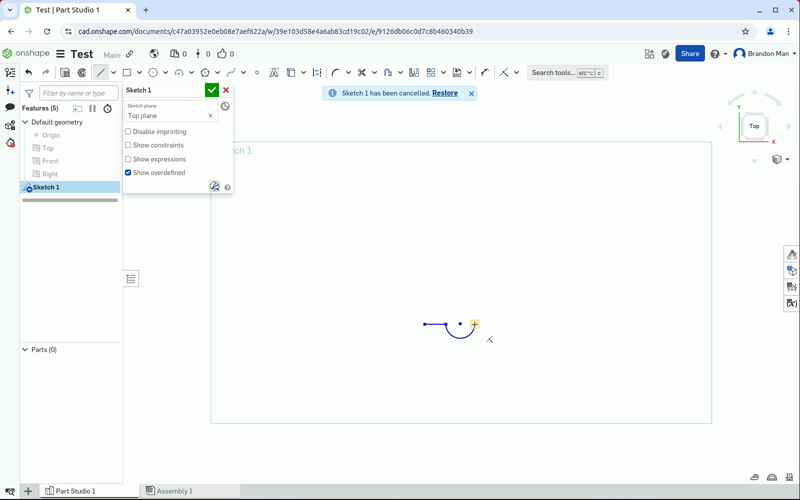
key_down(shift)
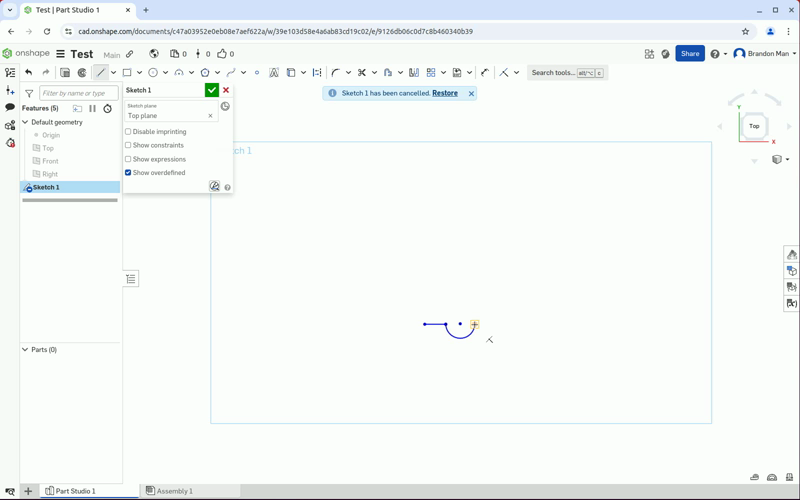
mouse_move(504, 324)
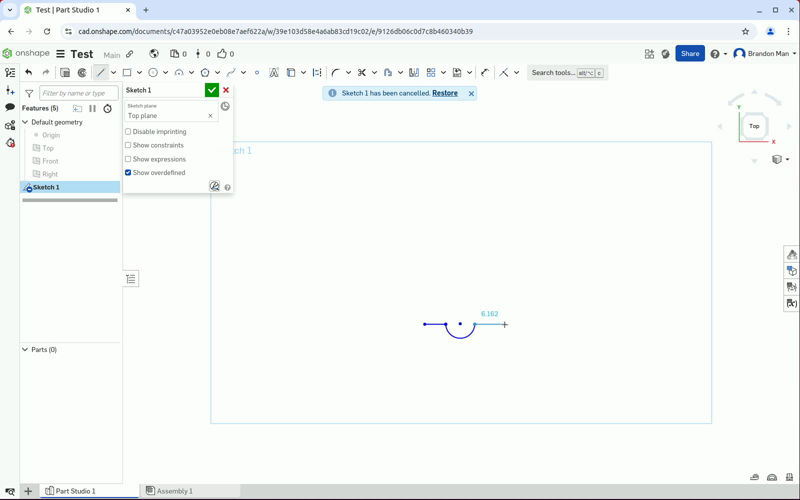
mouse_move(495, 324)
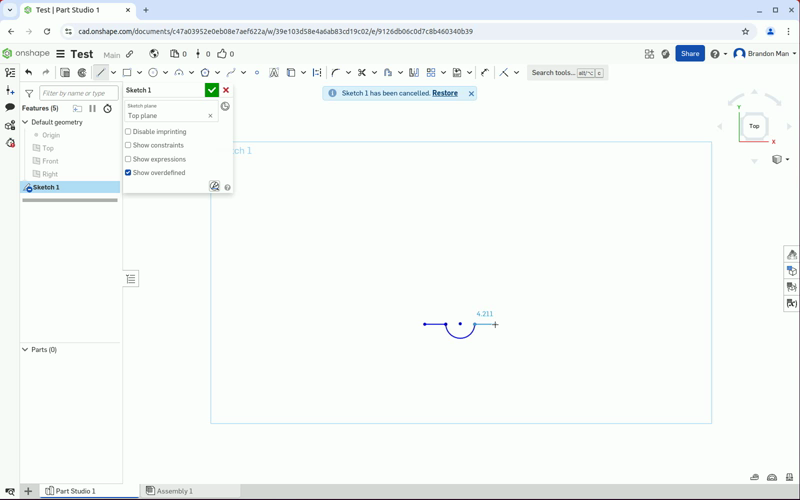
click(495, 324)
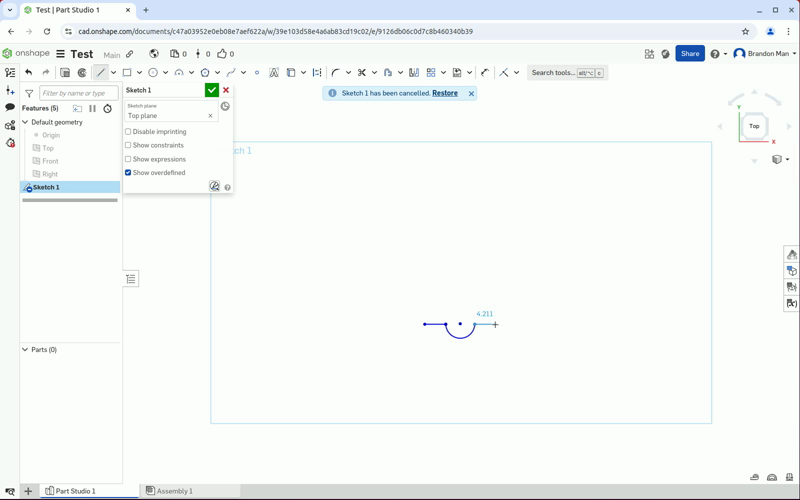
key_up(shift)
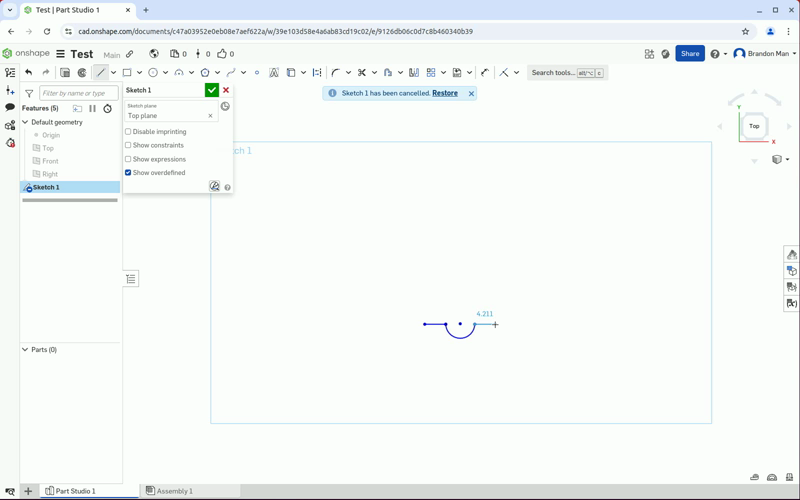
key_down(shift)
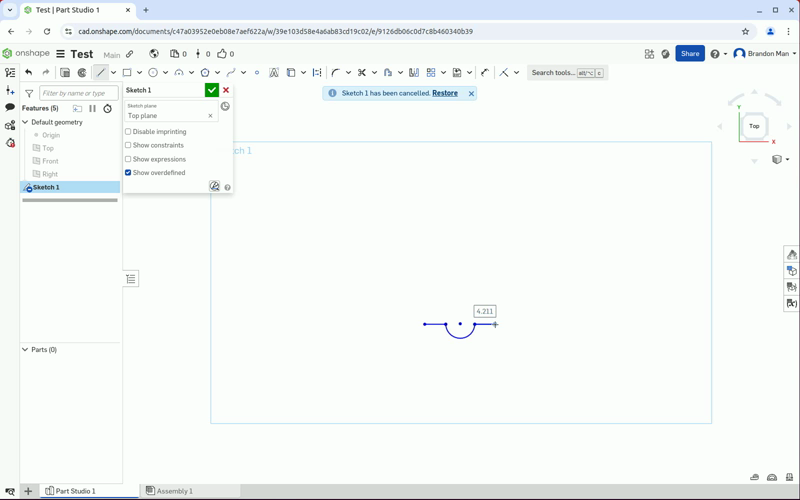
mouse_move(501, 170)
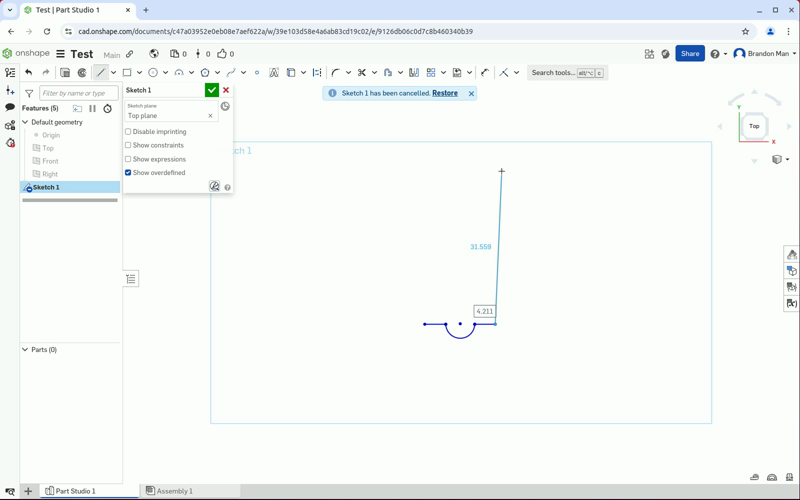
click(501, 170)
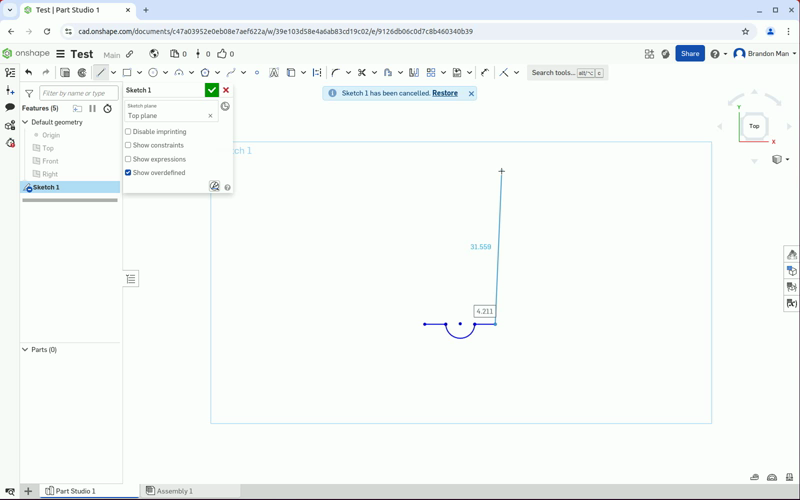
key_up(shift)
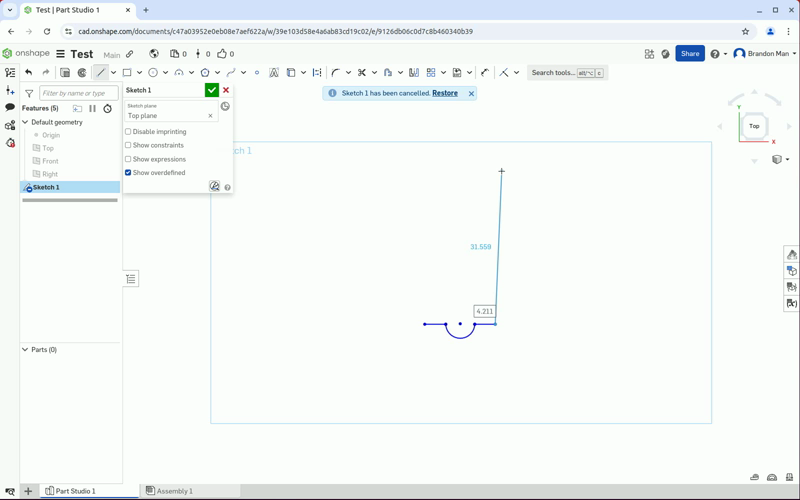
key_down(shift)
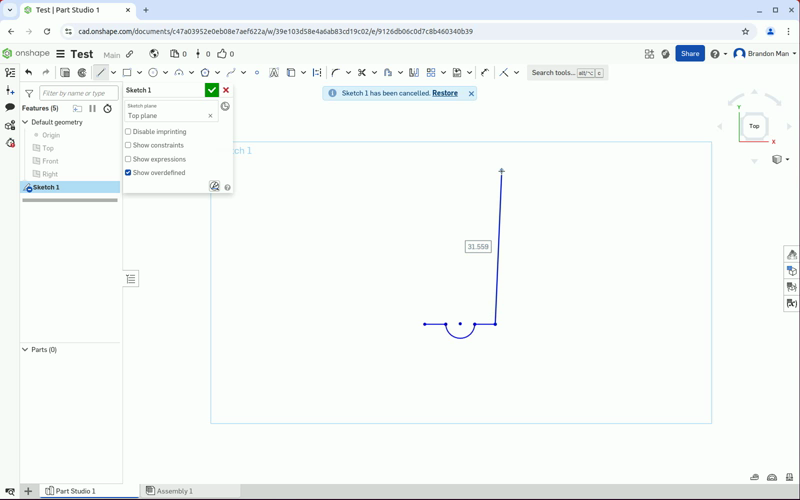
mouse_move(424, 170)
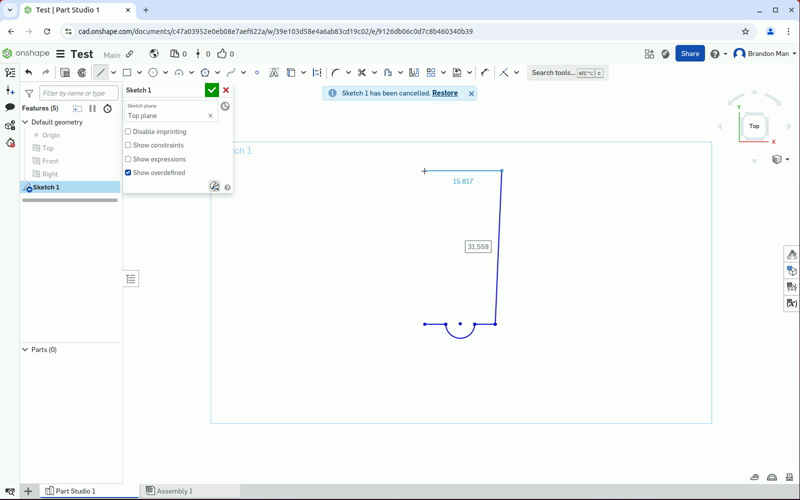
click(424, 170)
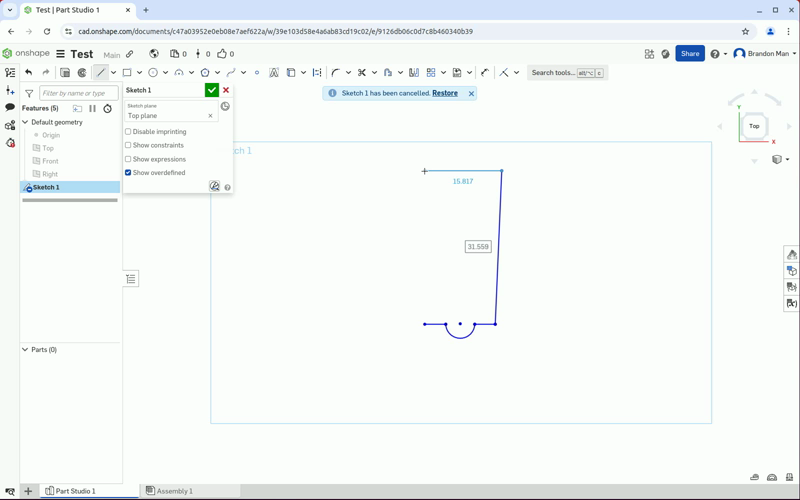
key_up(shift)
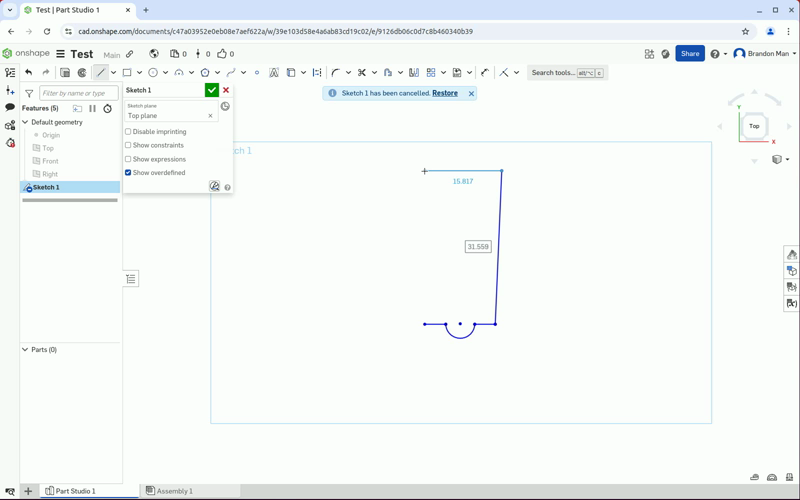
key_down(shift)
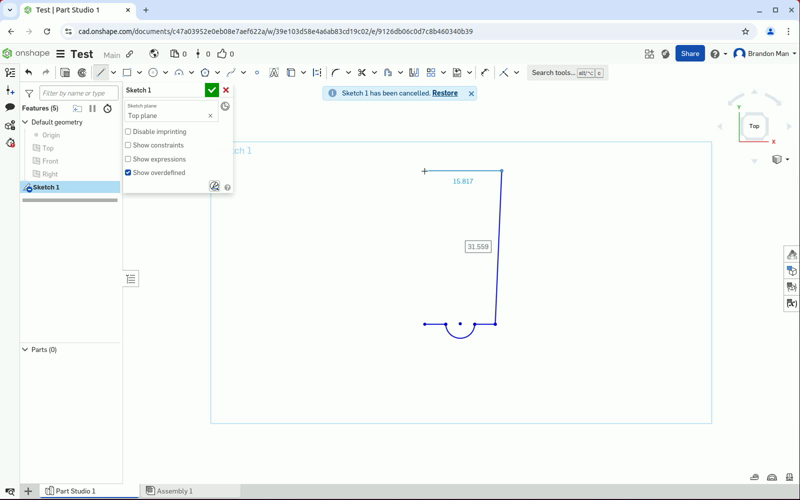
mouse_move(424, 324)
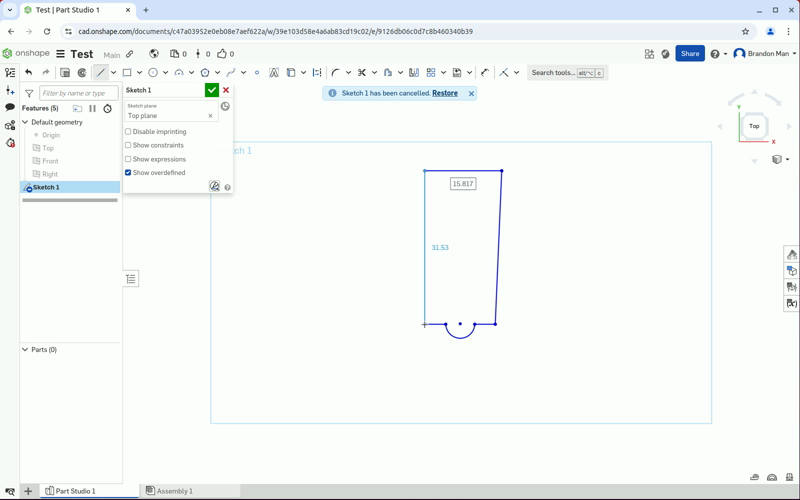
key_up(shift)
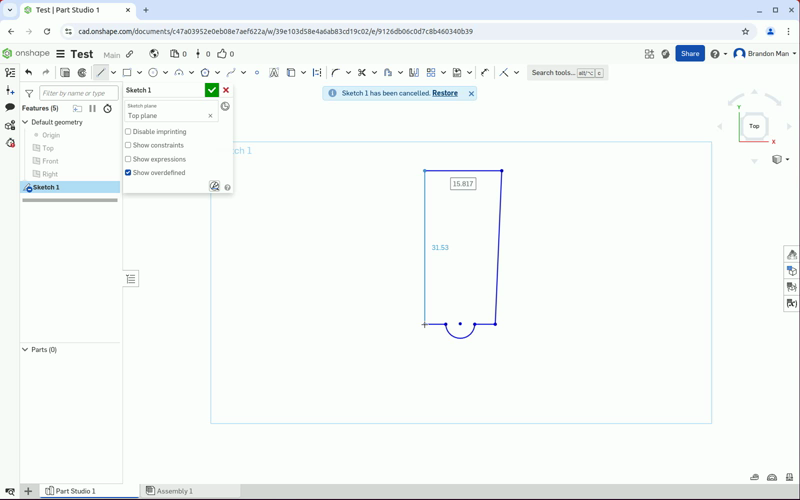
click(424, 324)
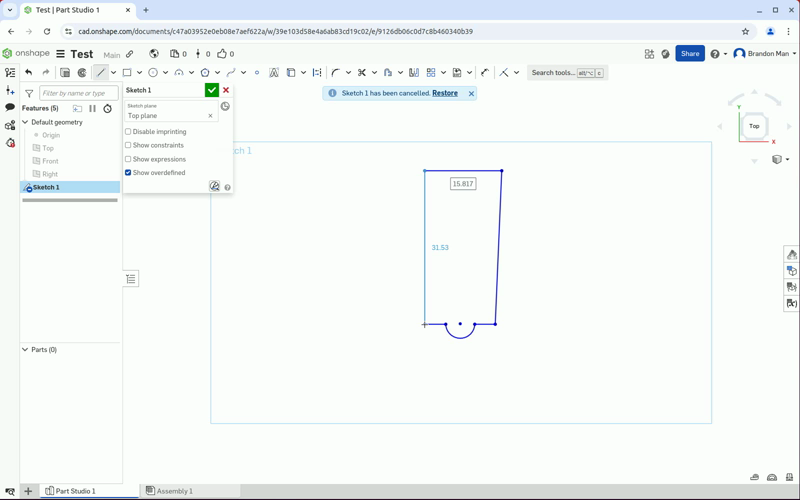
key(esc)
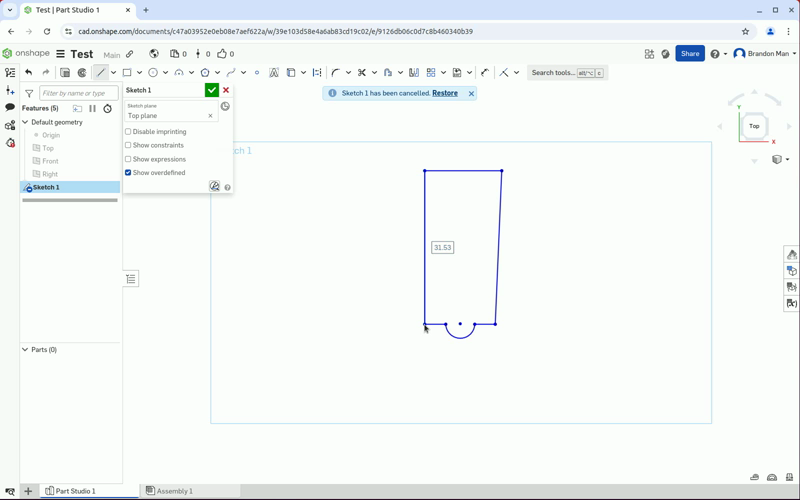
mouse_move(443, 195)
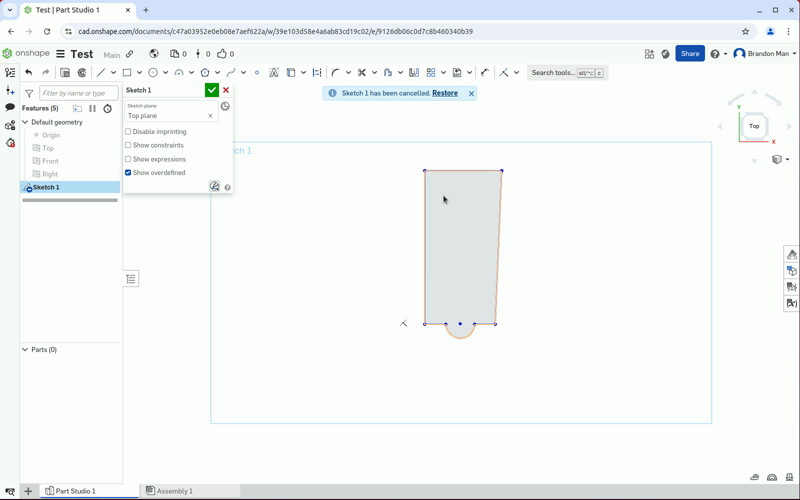
scroll(6)
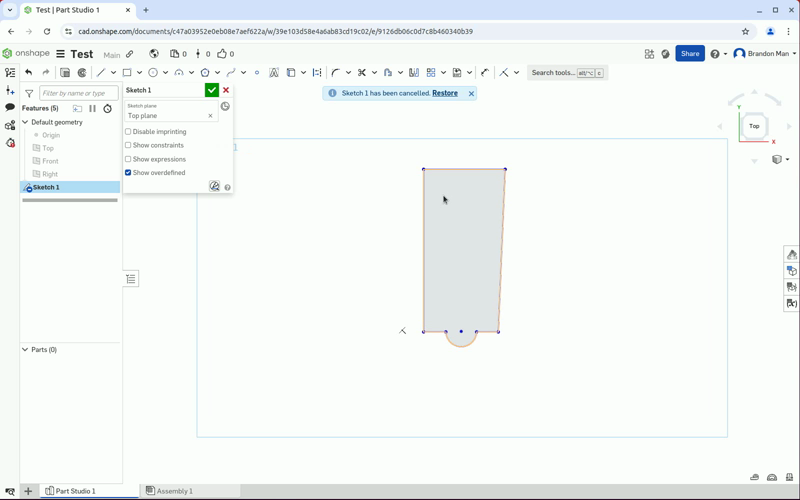
scroll(6)
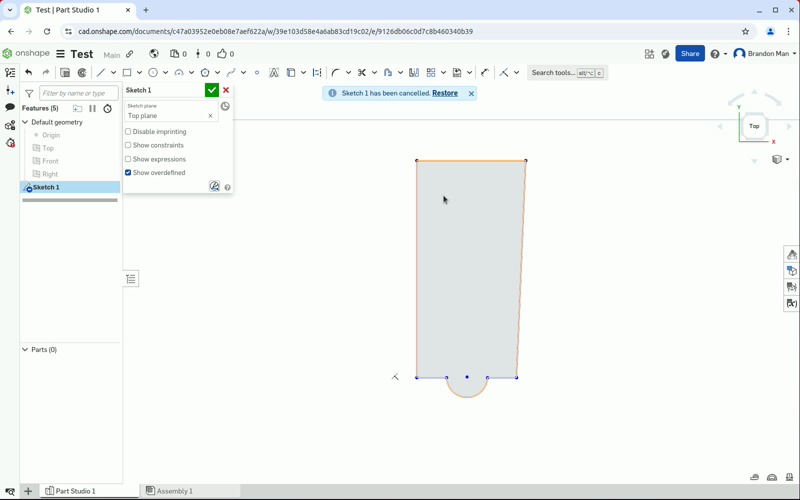
scroll(6)
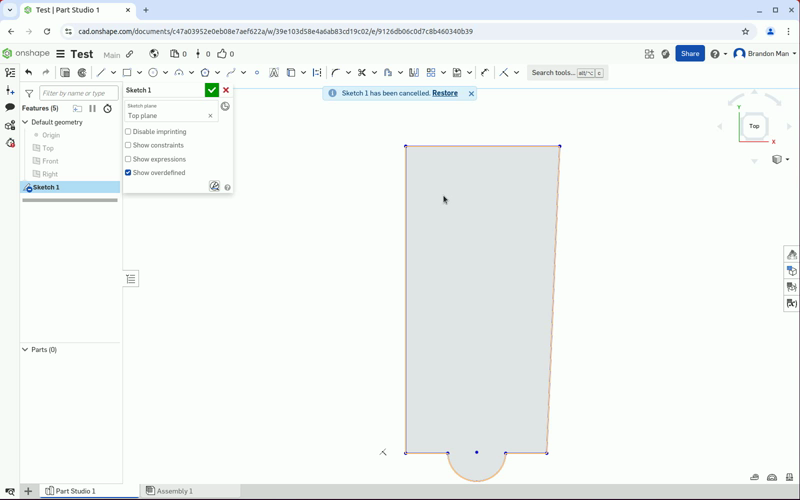
scroll(6)
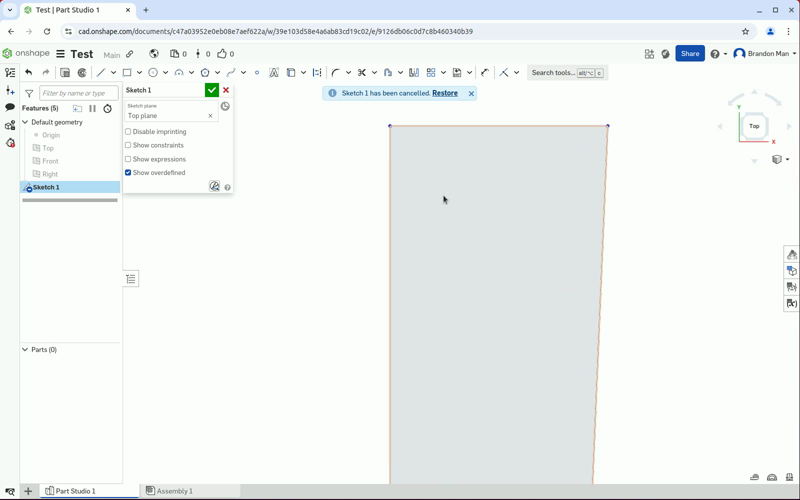
scroll(6)
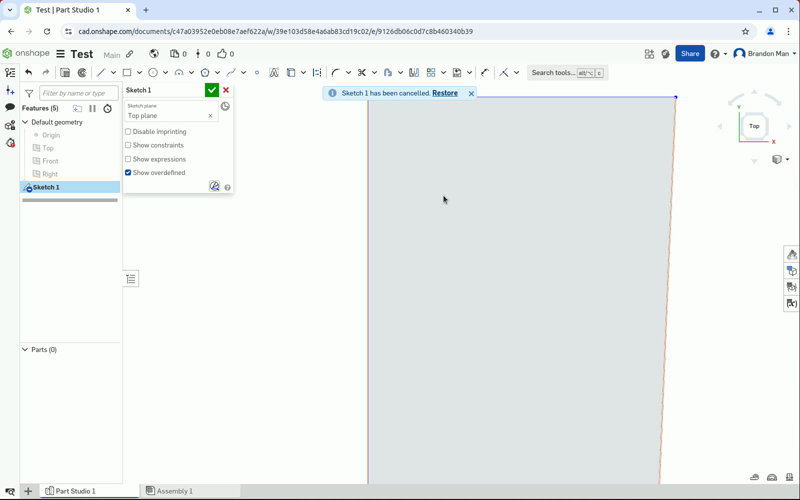
scroll(6)
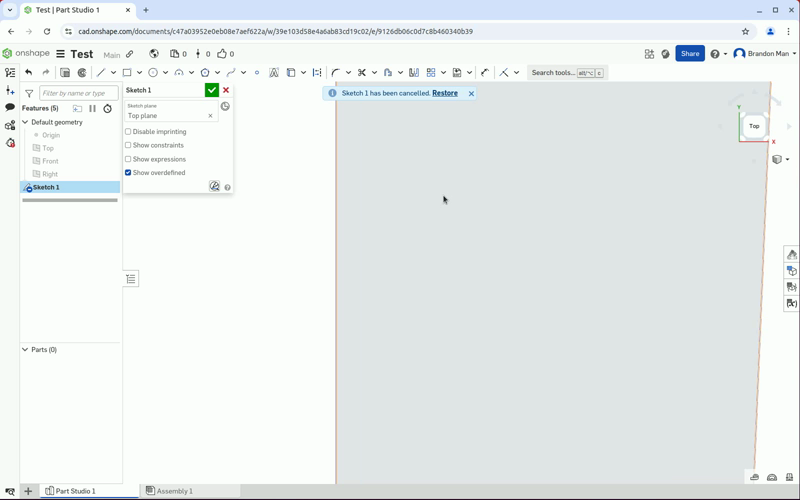
scroll(6)
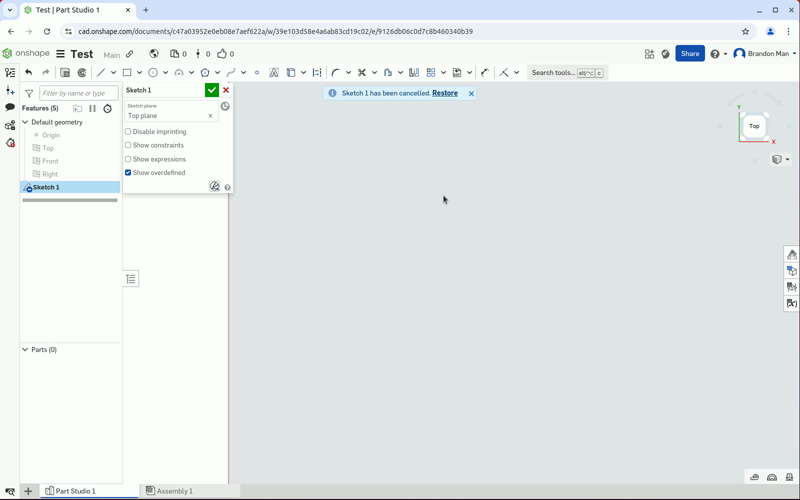
click(443, 195)
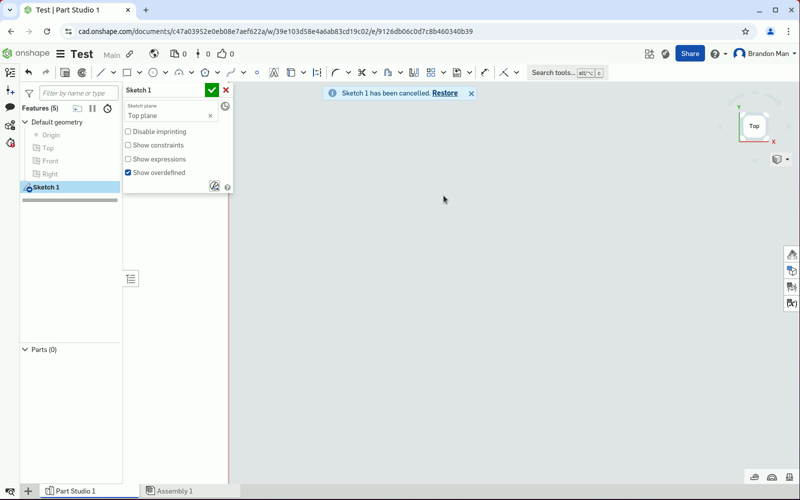
scroll(-6)
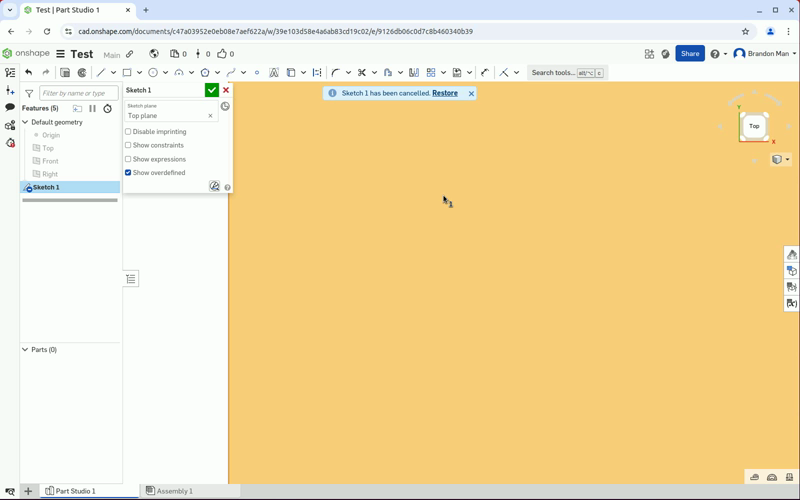
scroll(-6)
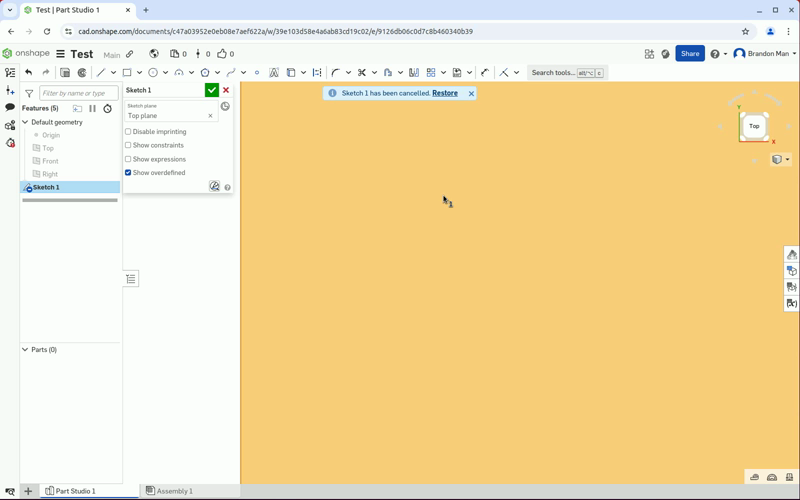
scroll(-6)
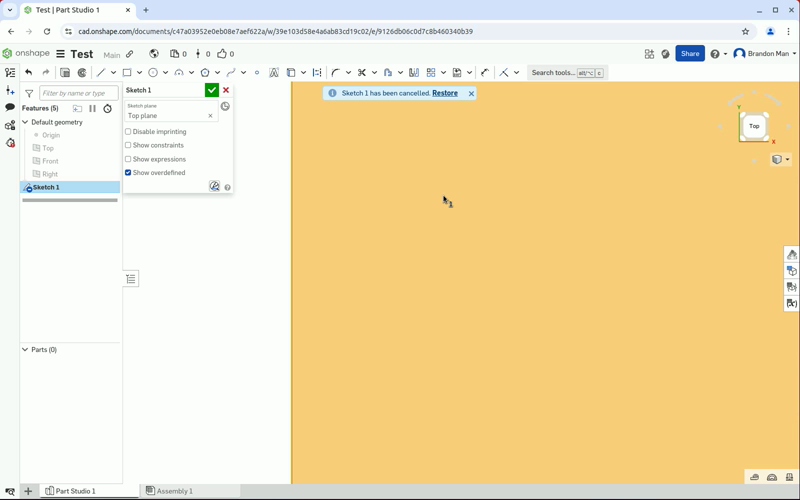
scroll(-6)
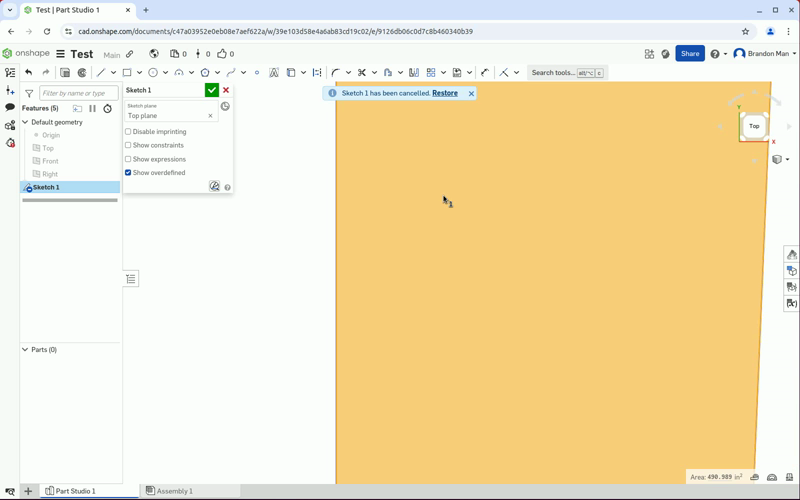
scroll(-6)
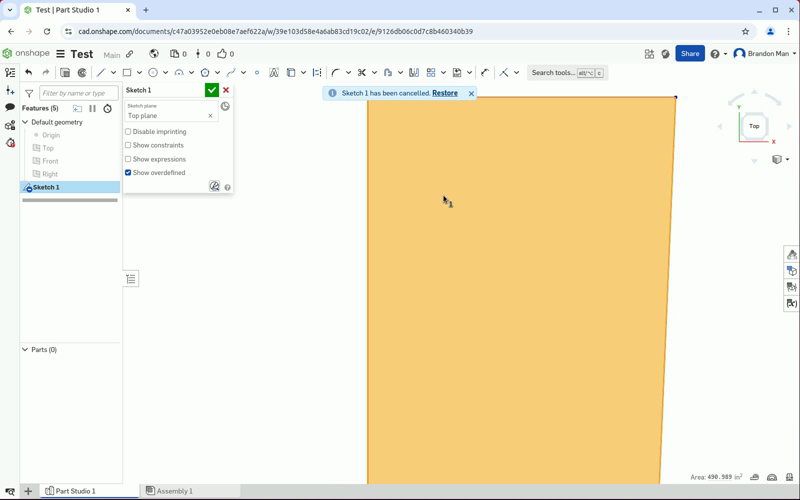
scroll(-6)
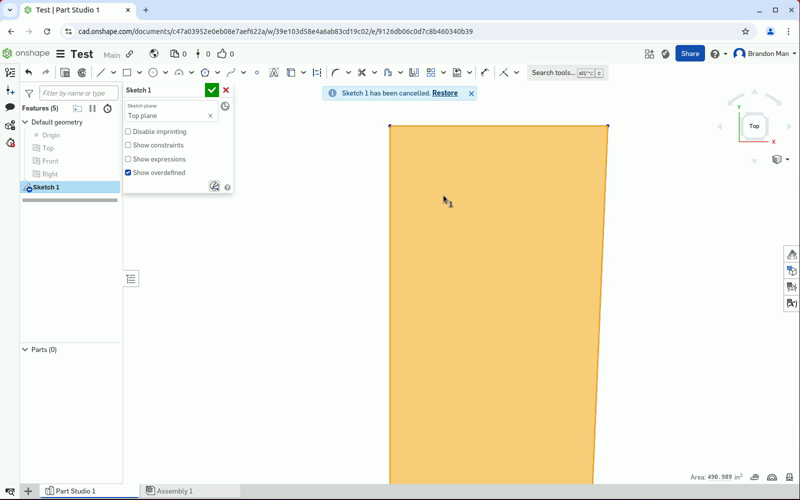
scroll(-6)
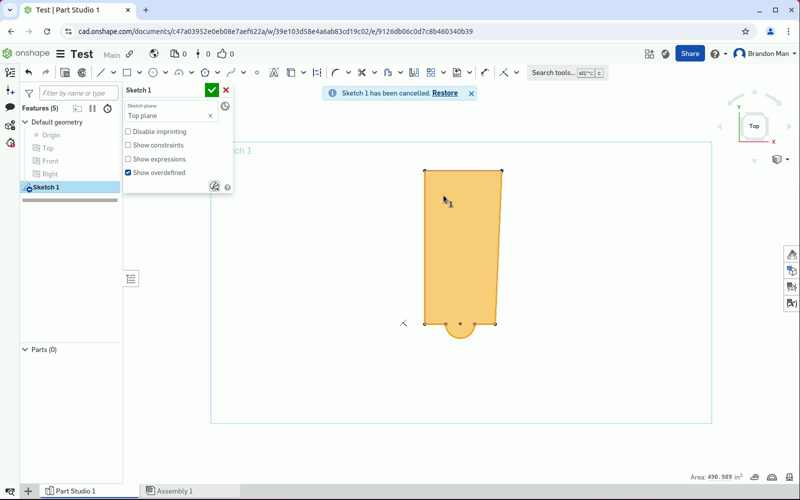
mouse_move(73, 352)
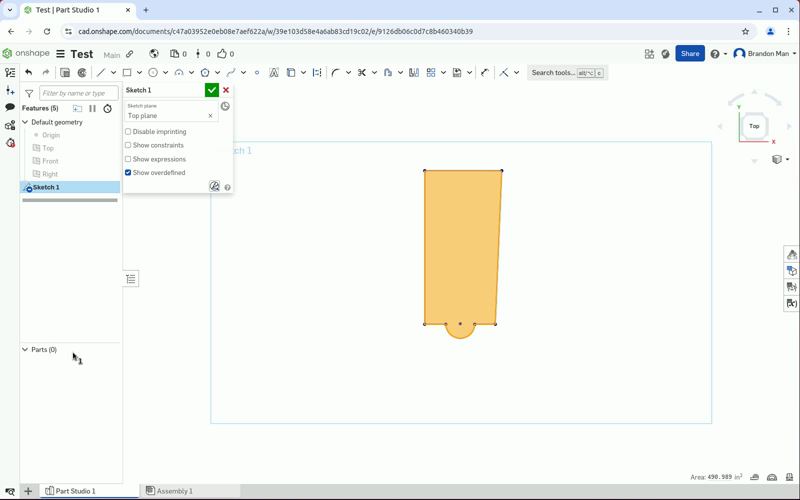
key(shift+y)
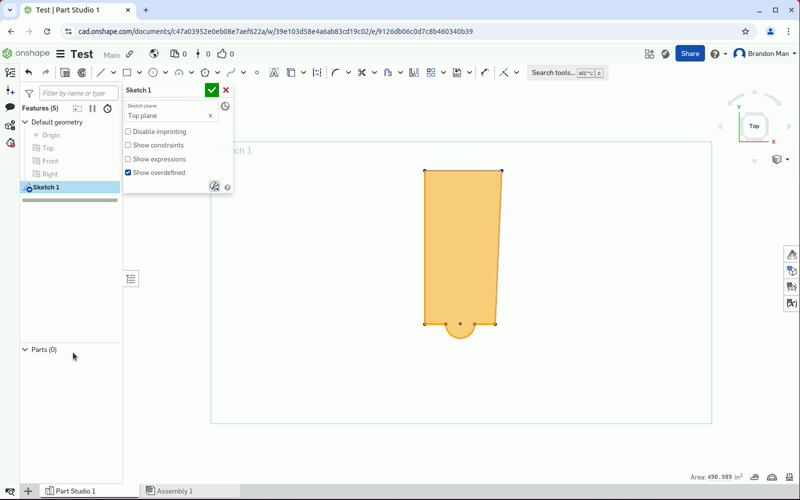
key(shift+e)
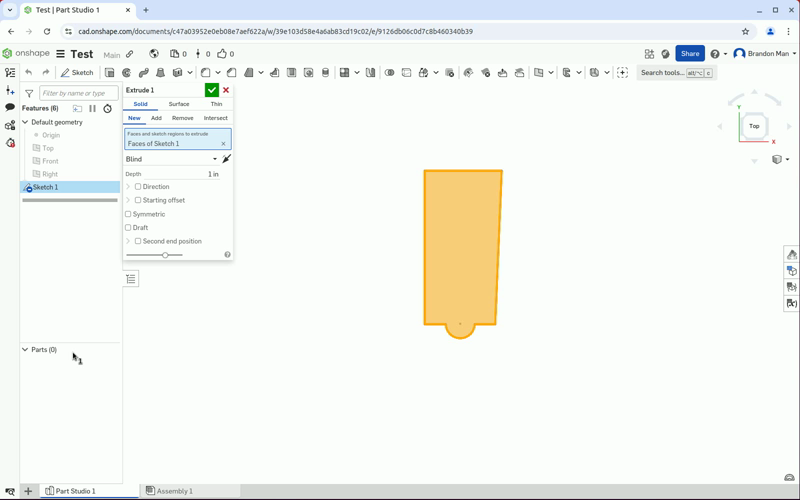
mouse_move(143, 106)
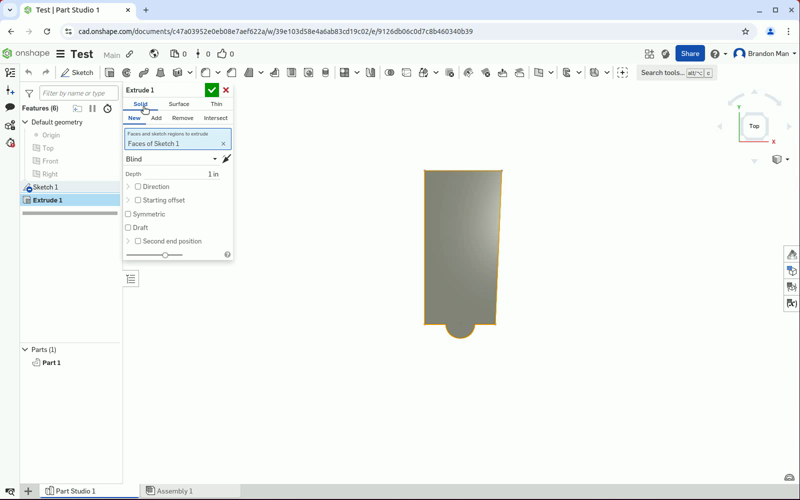
click(143, 106)
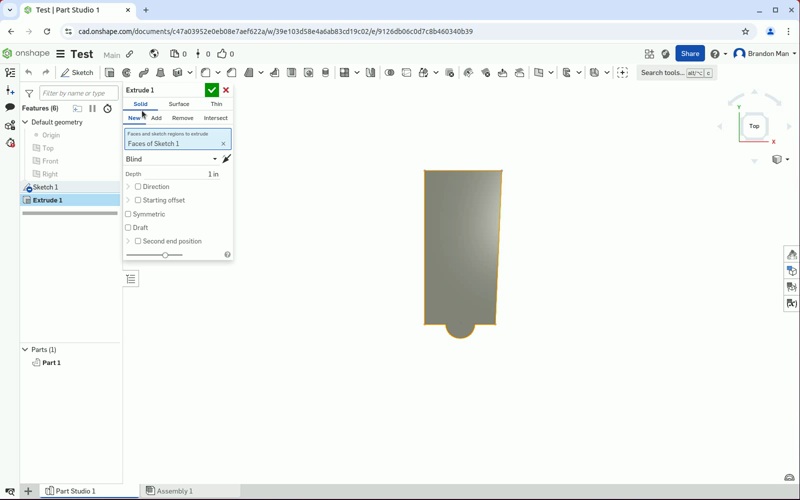
mouse_move(137, 120)
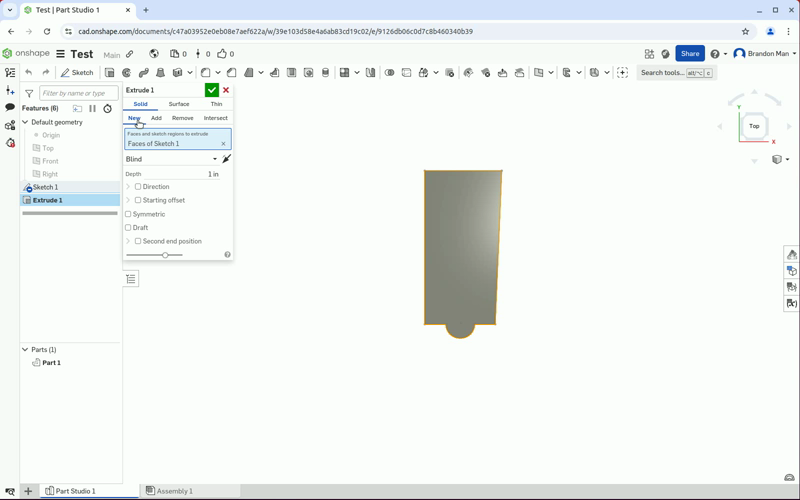
click(137, 120)
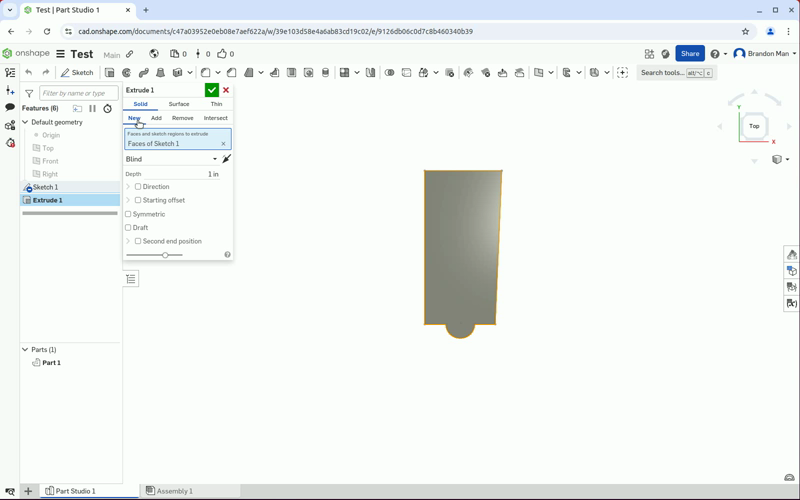
key(tab, 4)
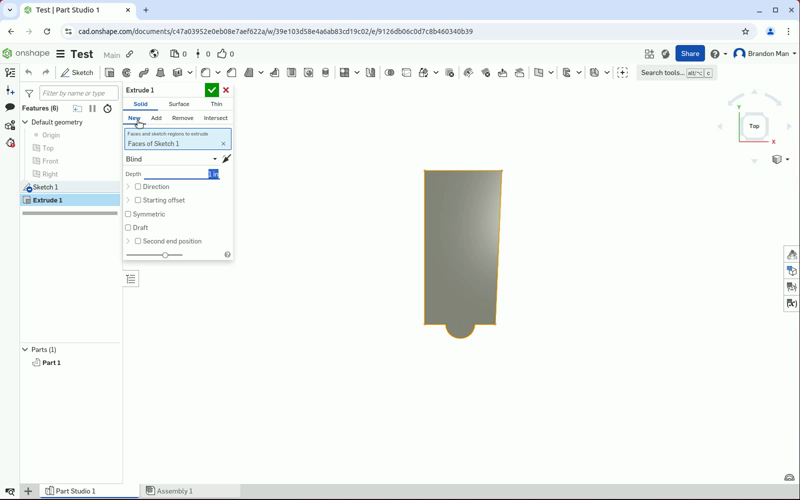
text(7.943)
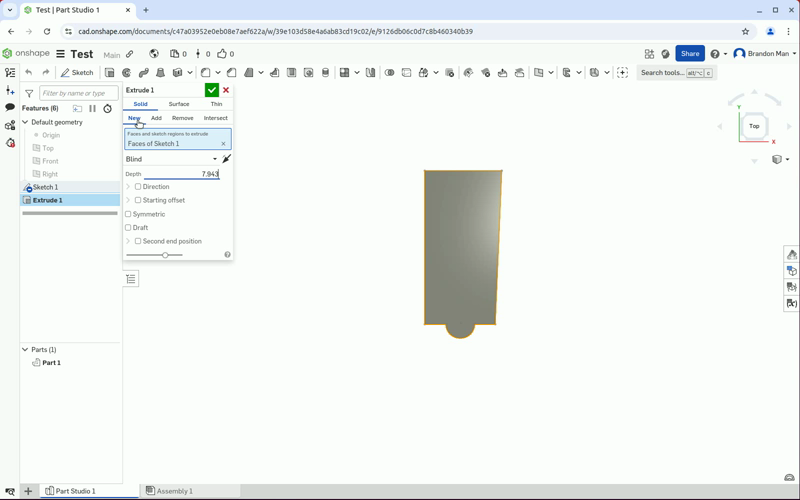
key(enter)
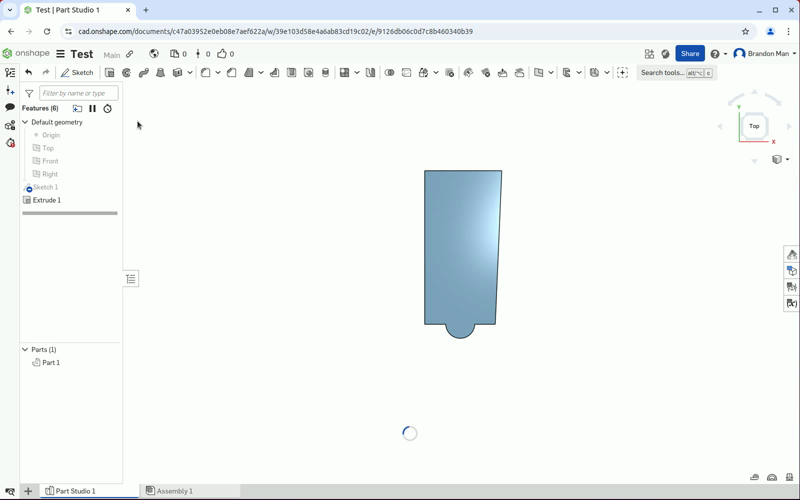
key(shift+h)
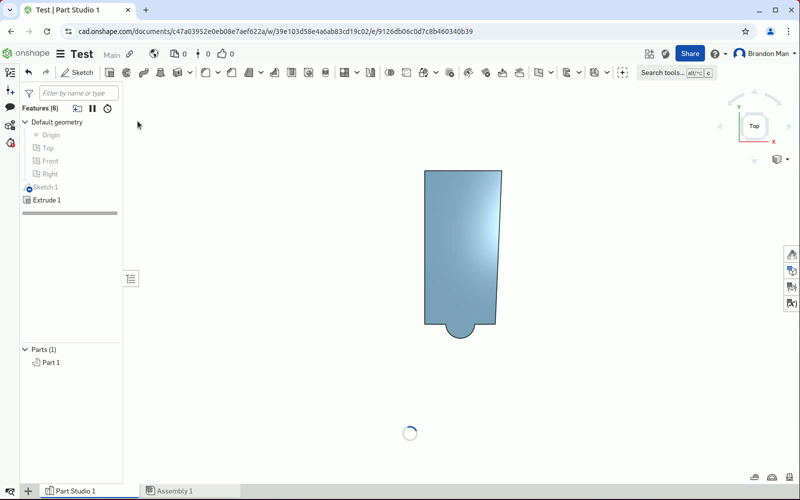
key(shift+h)
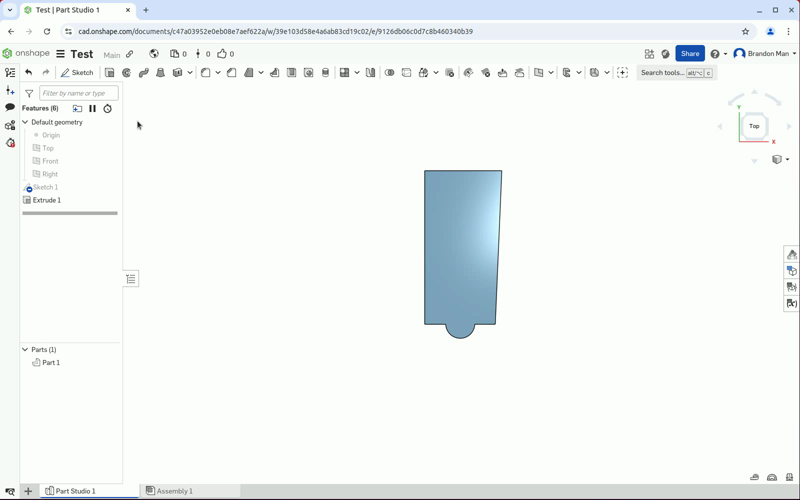
mouse_move(73, 189)
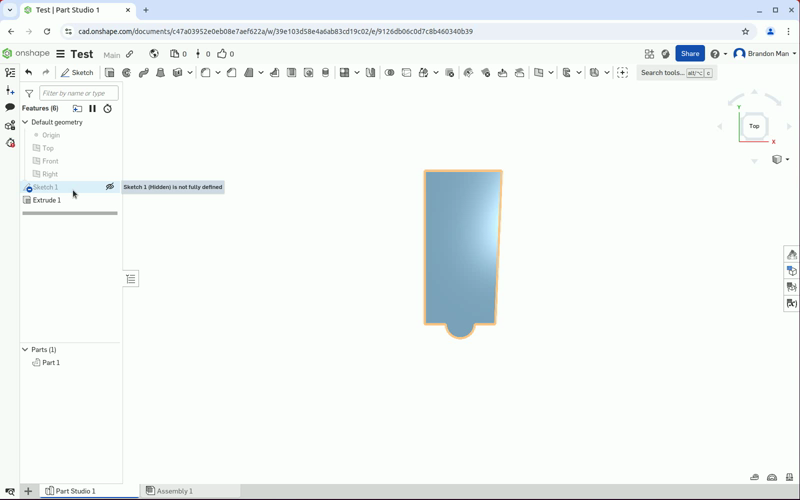
click(73, 189)
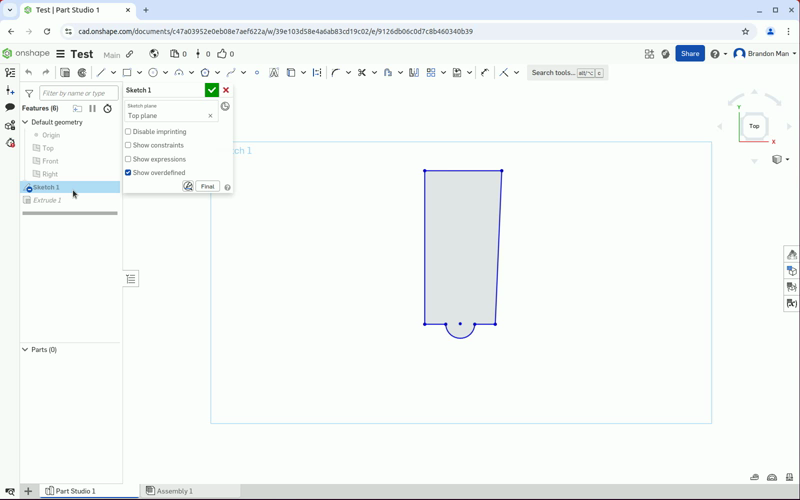
mouse_move(229, 92)
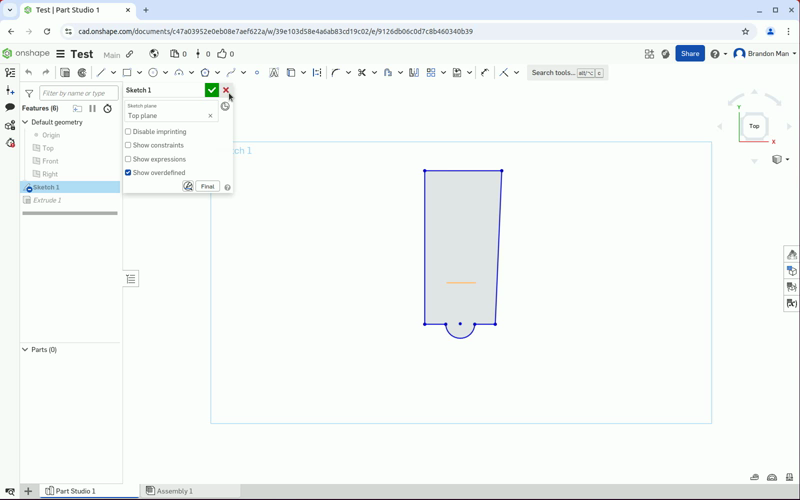
click(229, 92)
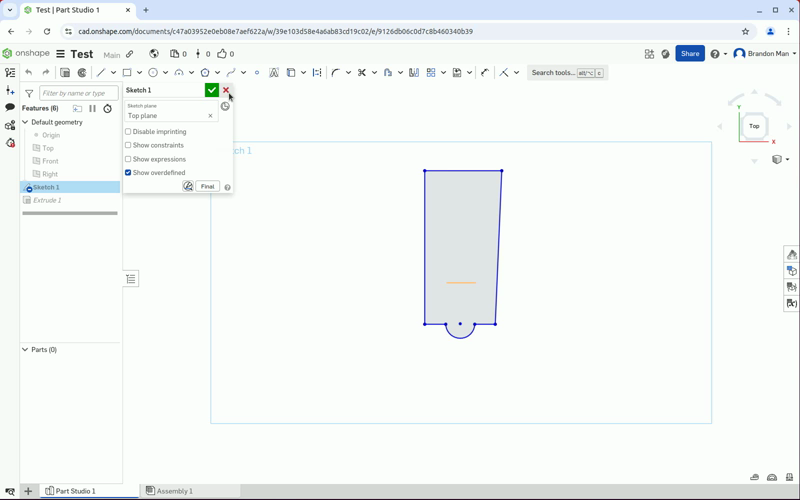
key(shift+s)
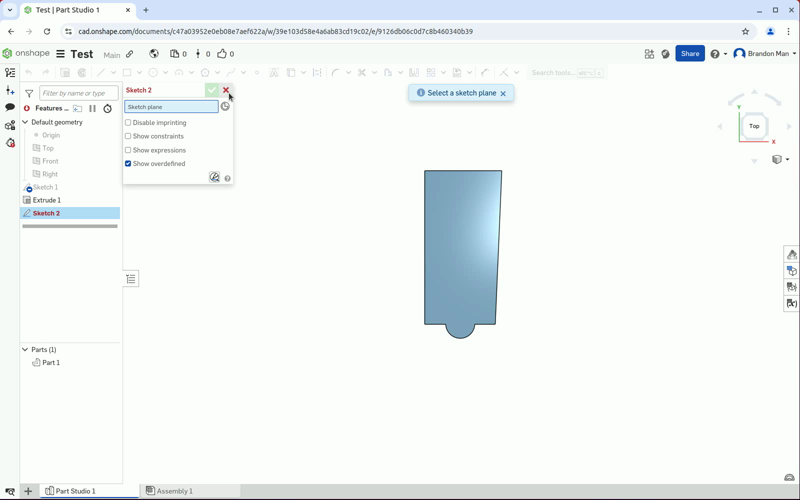
mouse_move(73, 150)
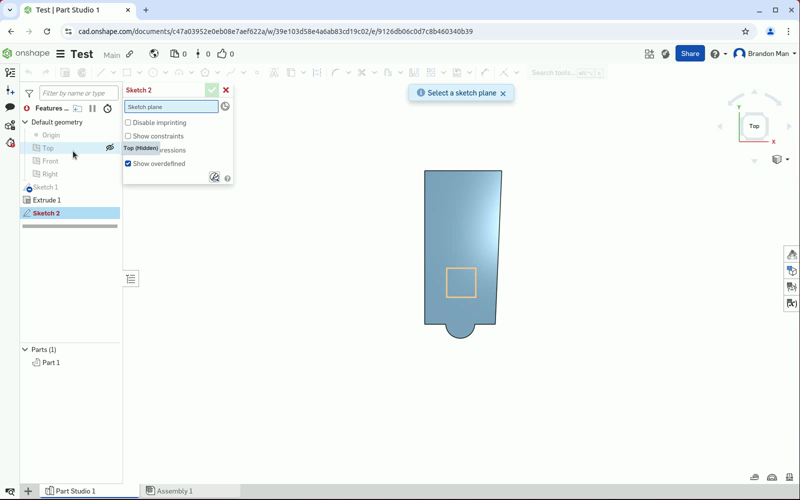
click(73, 150)
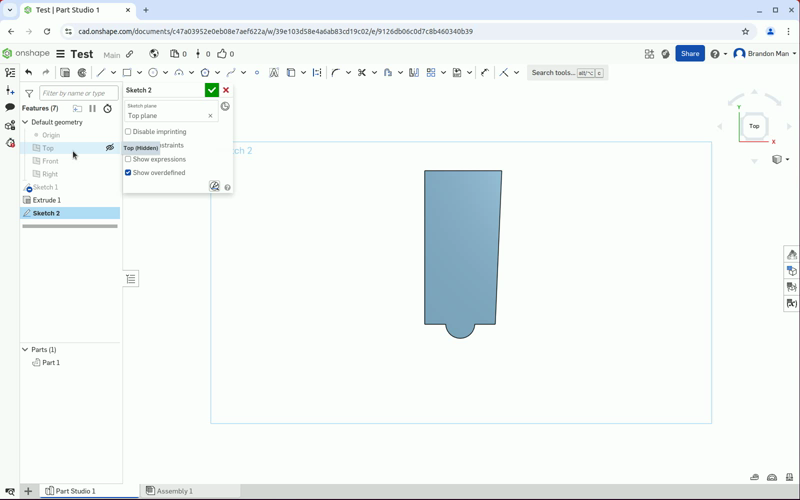
mouse_move(73, 352)
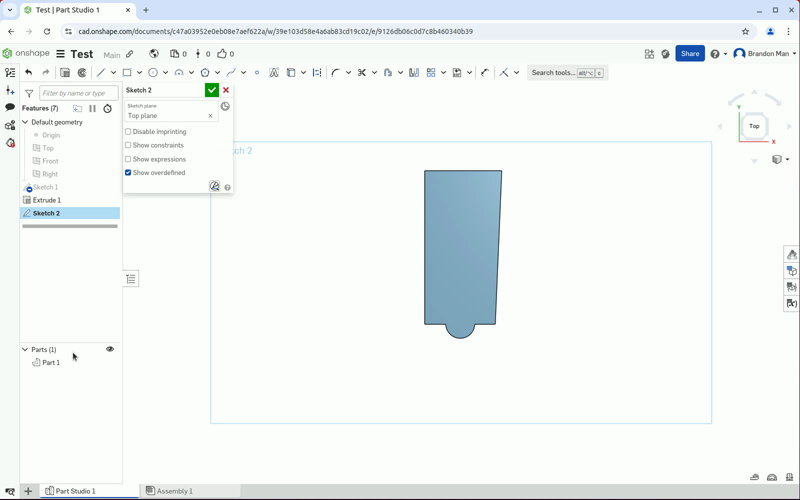
key(y)
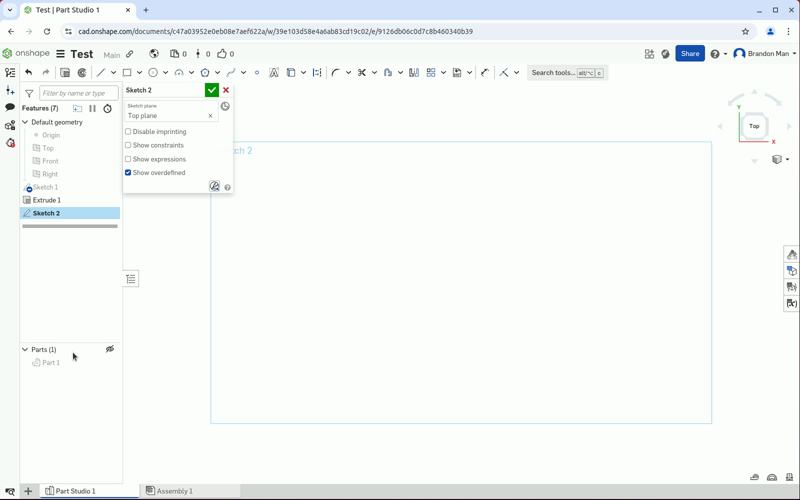
key(a)
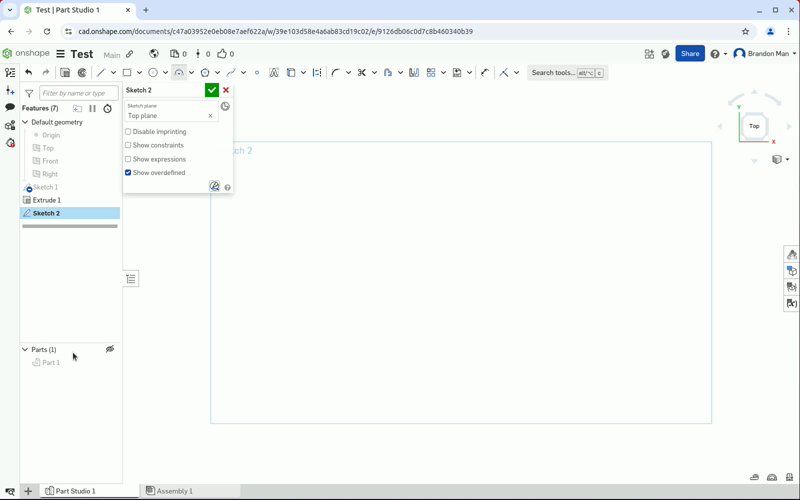
key_down(shift)
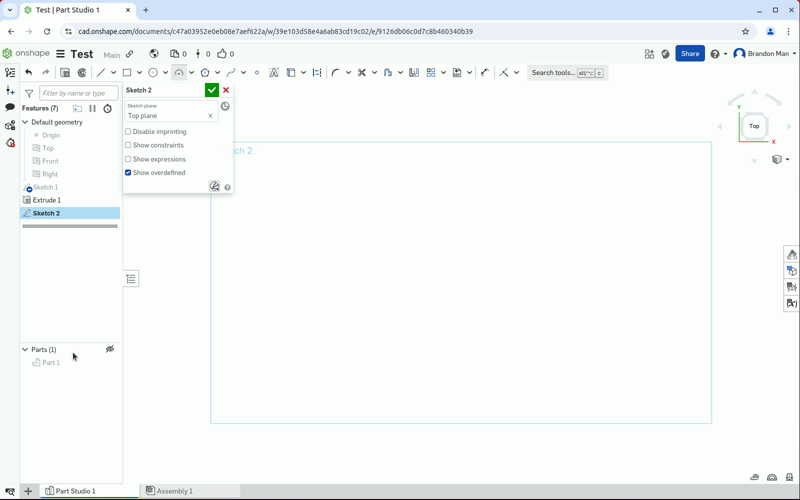
mouse_move(424, 324)
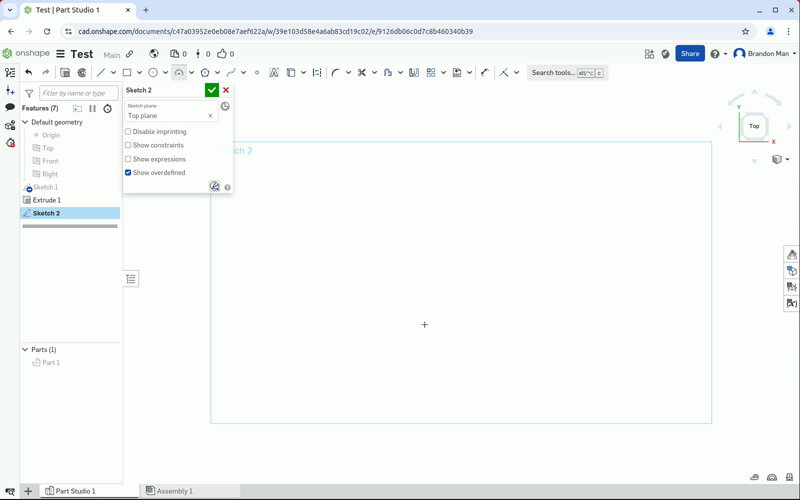
click(424, 324)
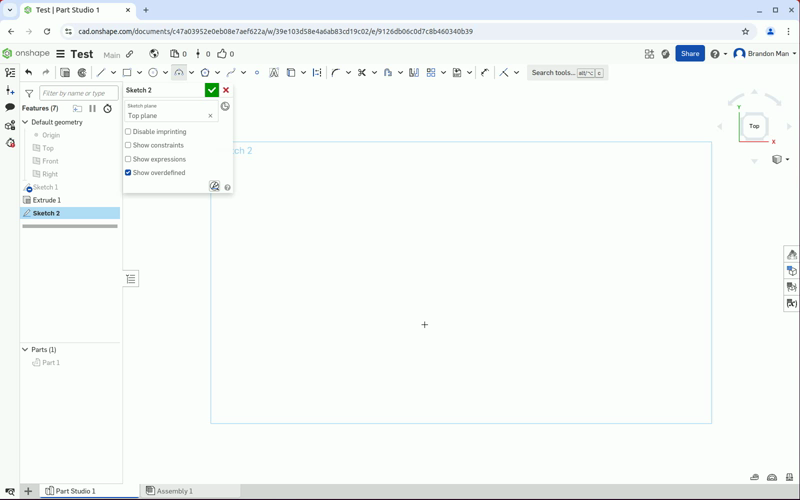
key_up(shift)
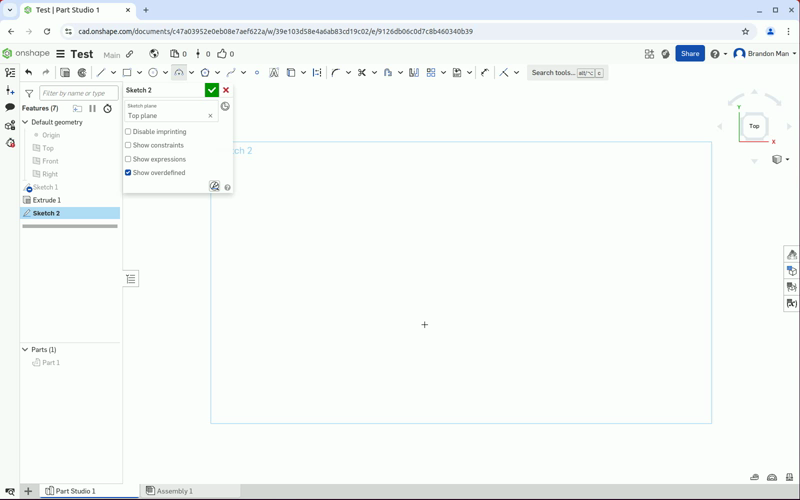
key_down(shift)
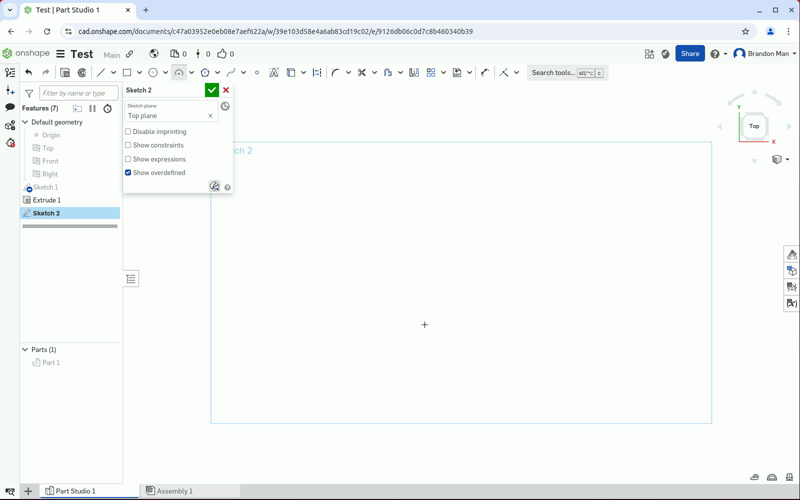
mouse_move(496, 324)
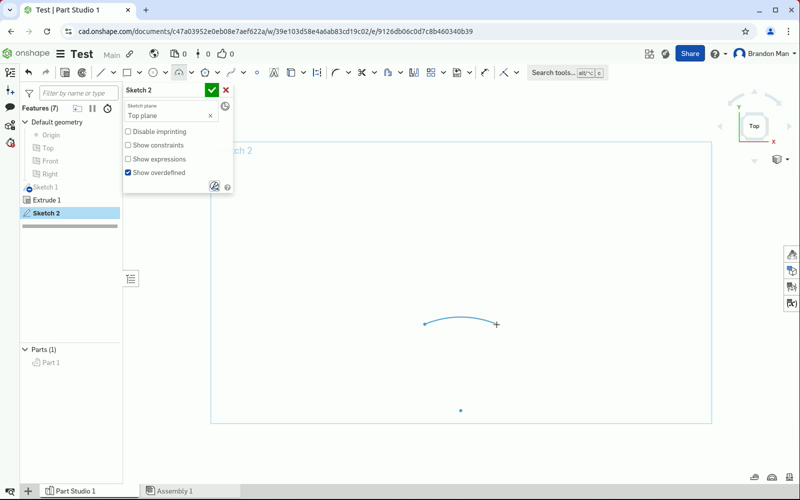
click(496, 324)
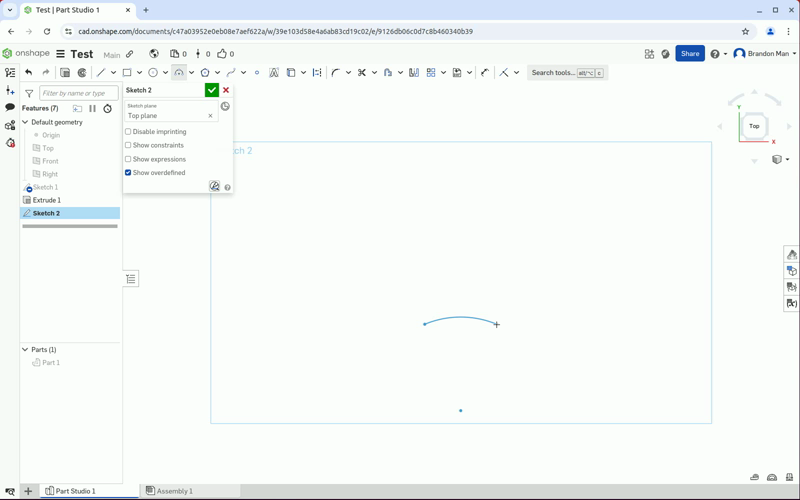
mouse_move(460, 359)
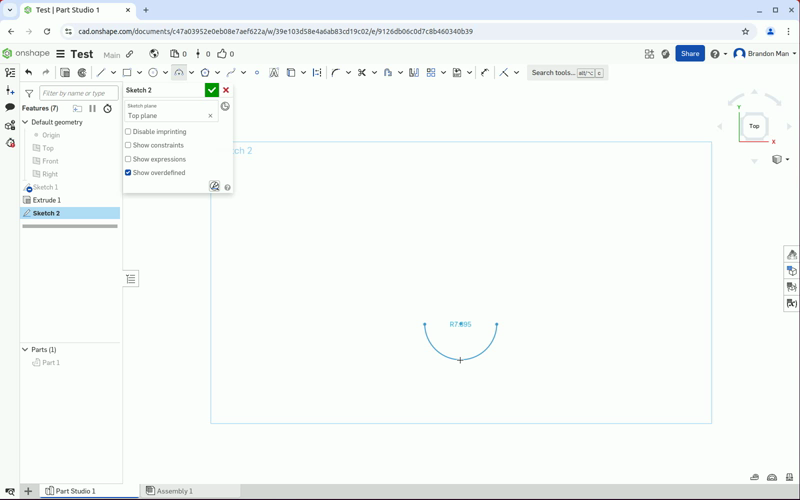
click(460, 359)
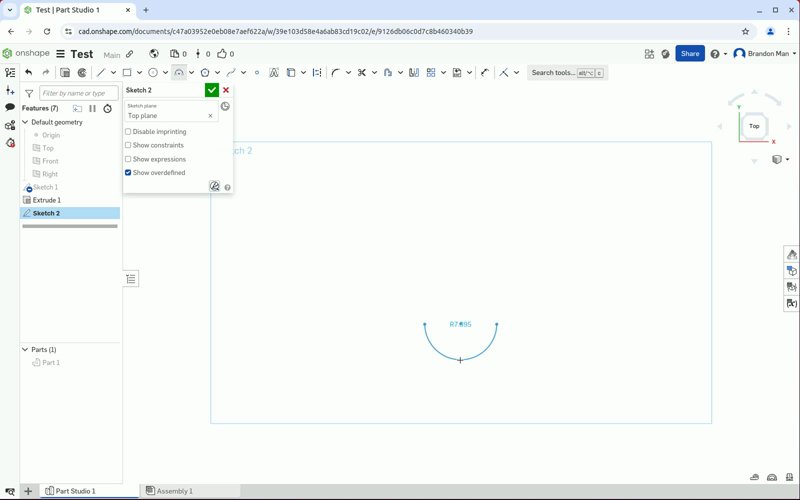
key_up(shift)
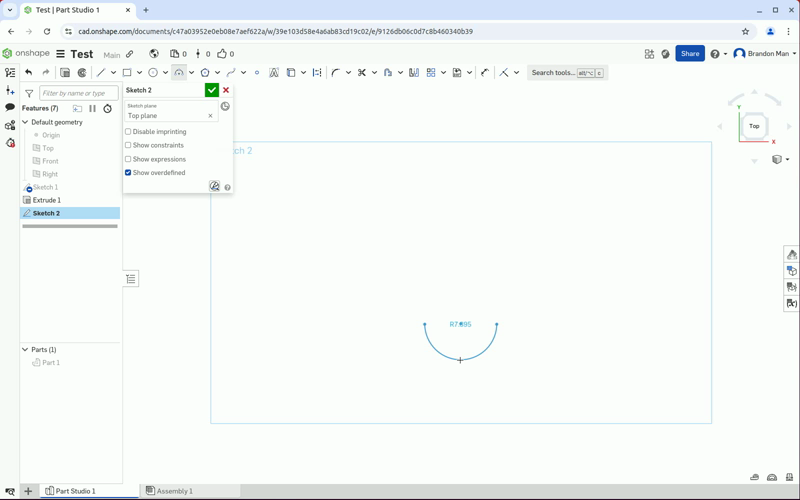
key(esc)
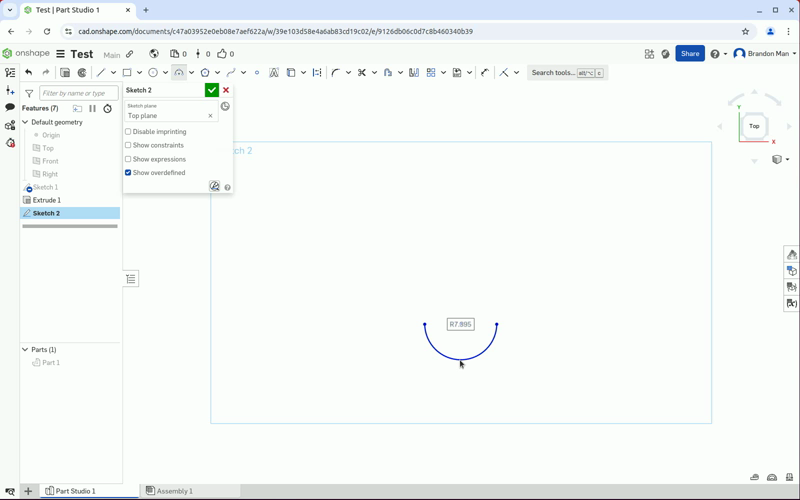
key(l)
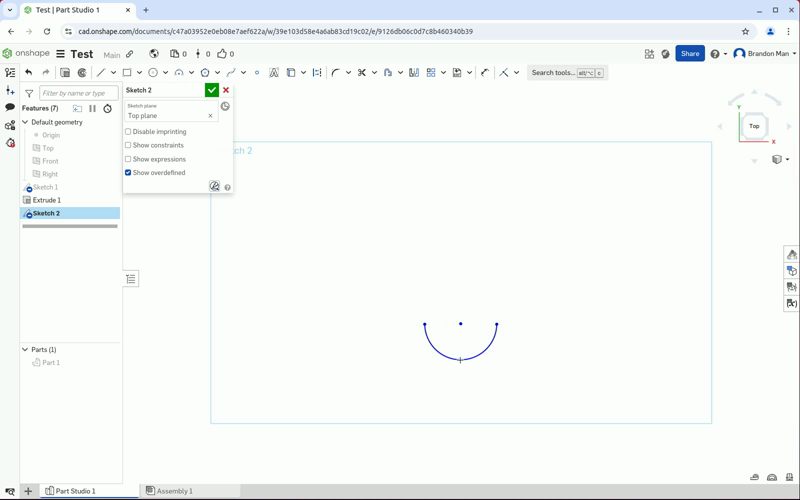
mouse_move(496, 324)
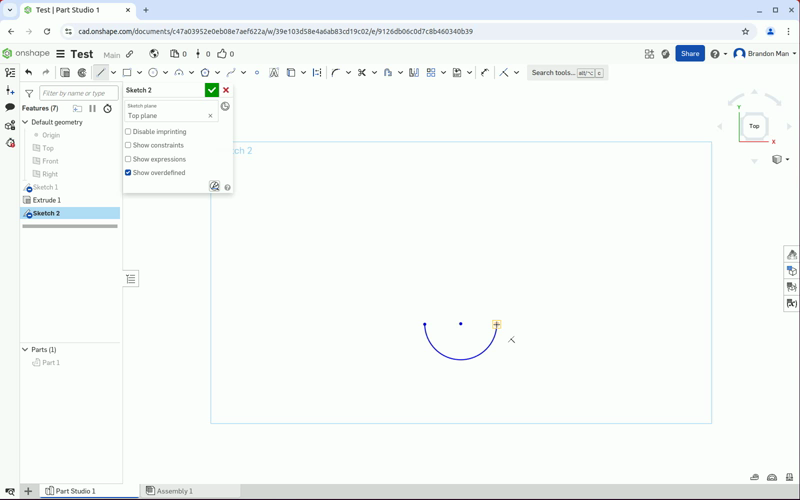
click(496, 324)
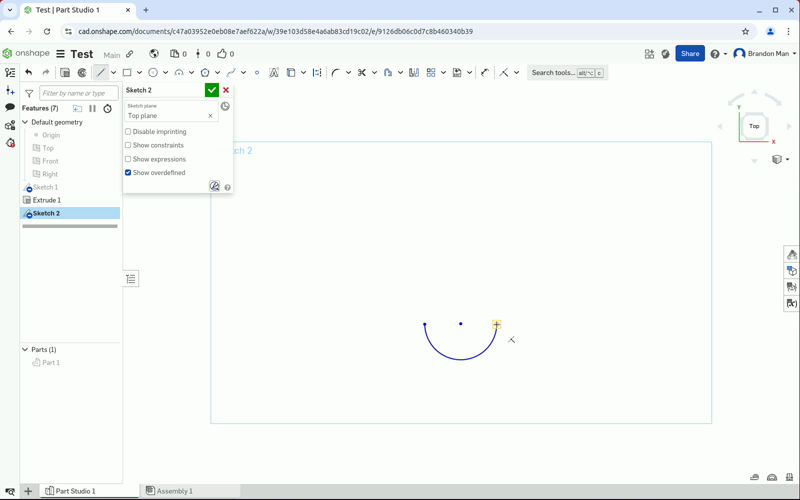
key_down(shift)
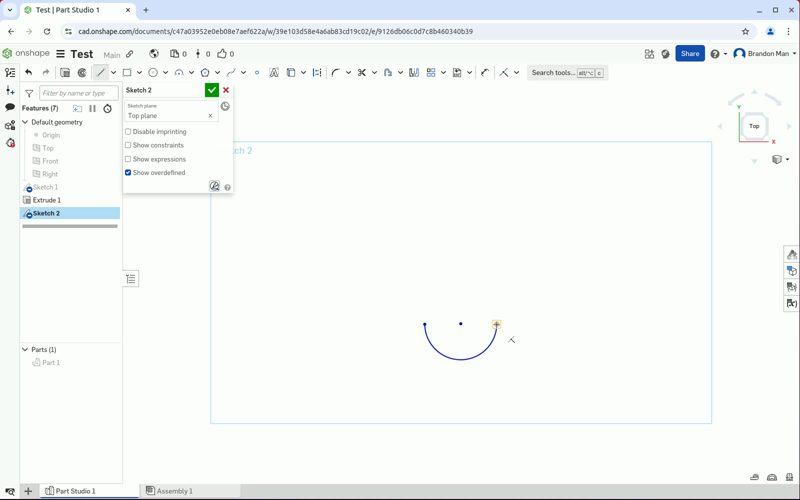
mouse_move(526, 324)
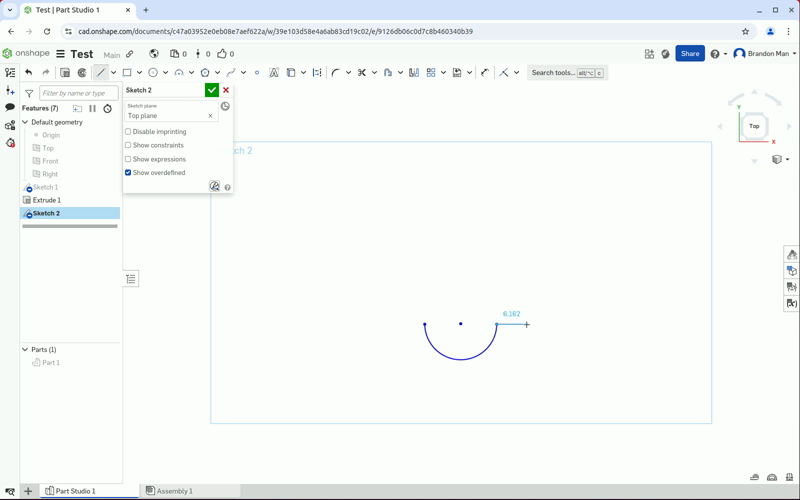
mouse_move(475, 324)
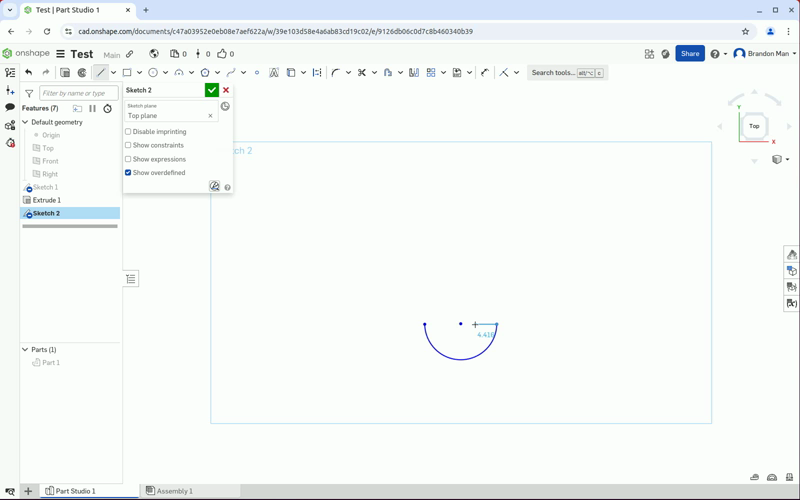
click(475, 324)
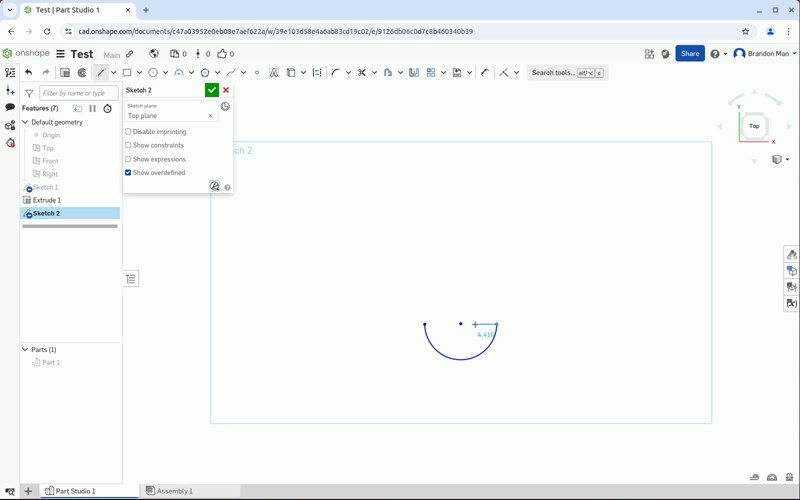
key_up(shift)
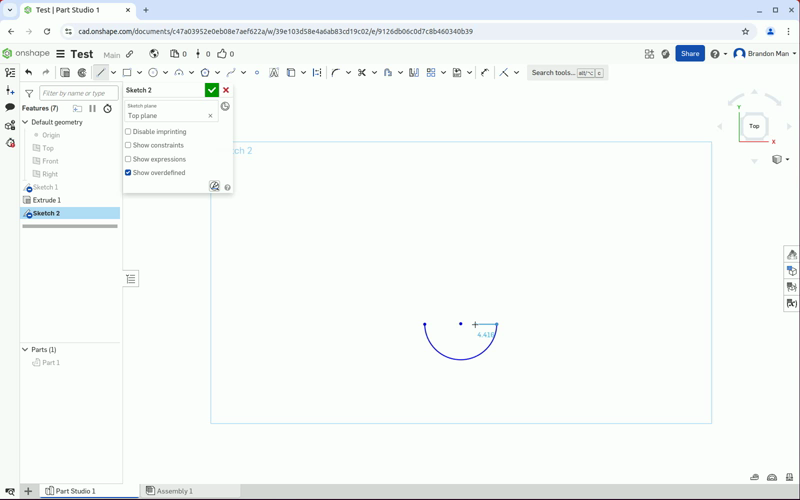
key(esc)
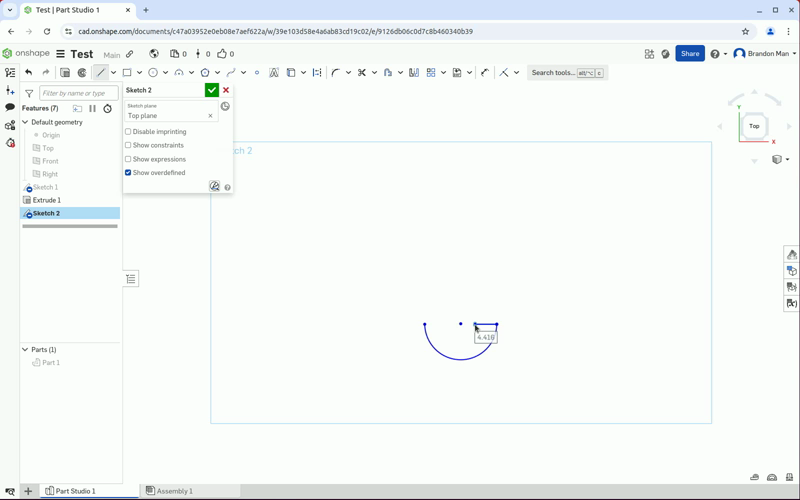
key(a)
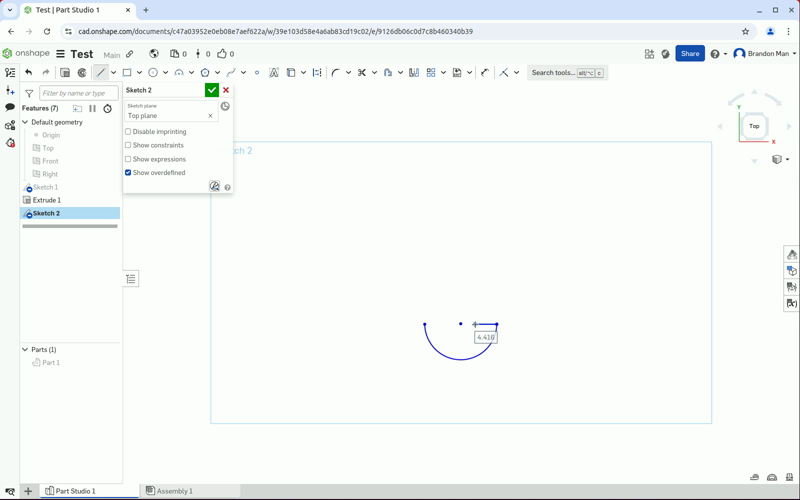
mouse_move(475, 324)
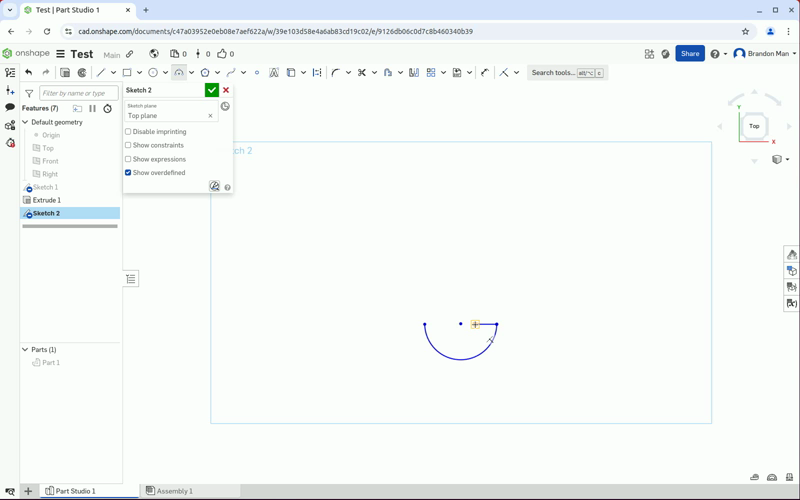
click(475, 324)
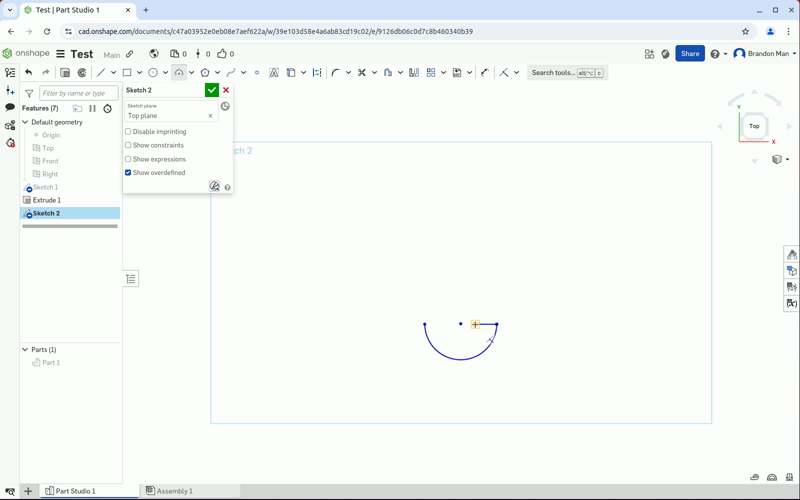
key_down(shift)
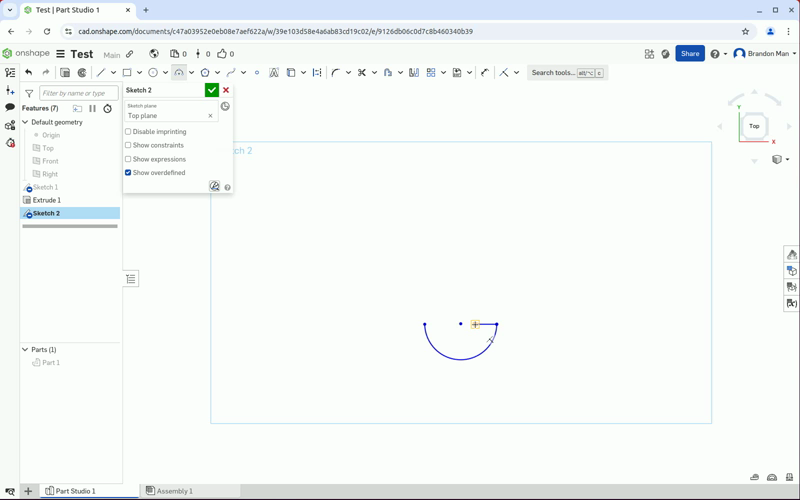
mouse_move(445, 324)
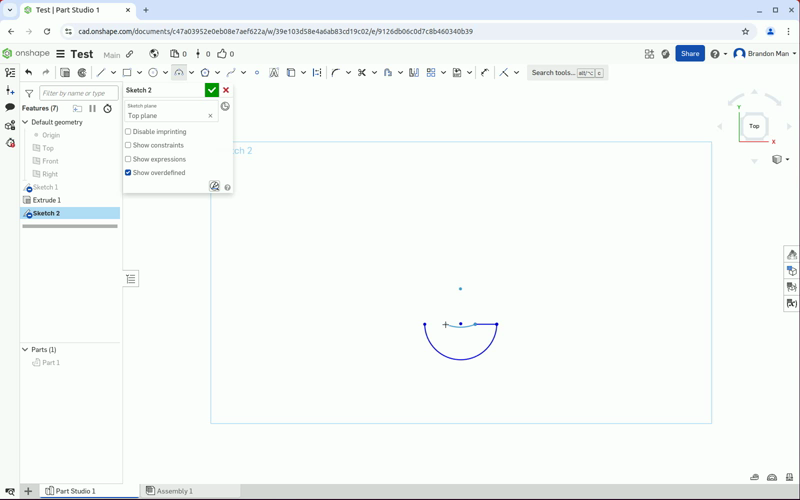
click(445, 324)
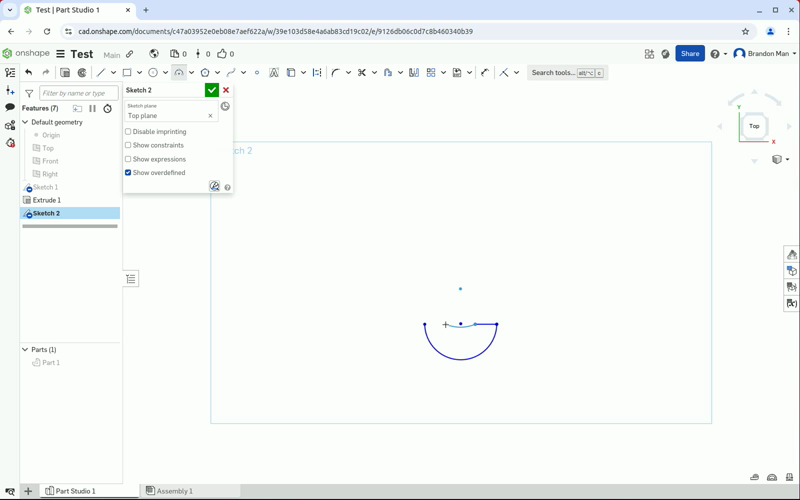
mouse_move(460, 338)
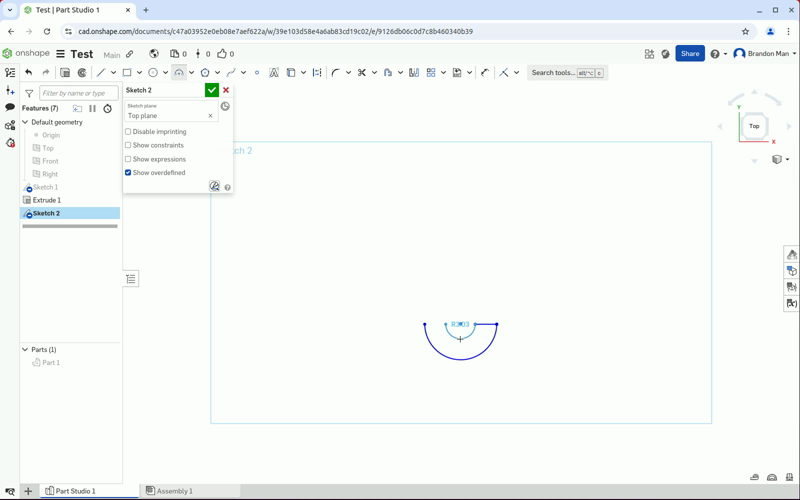
click(460, 338)
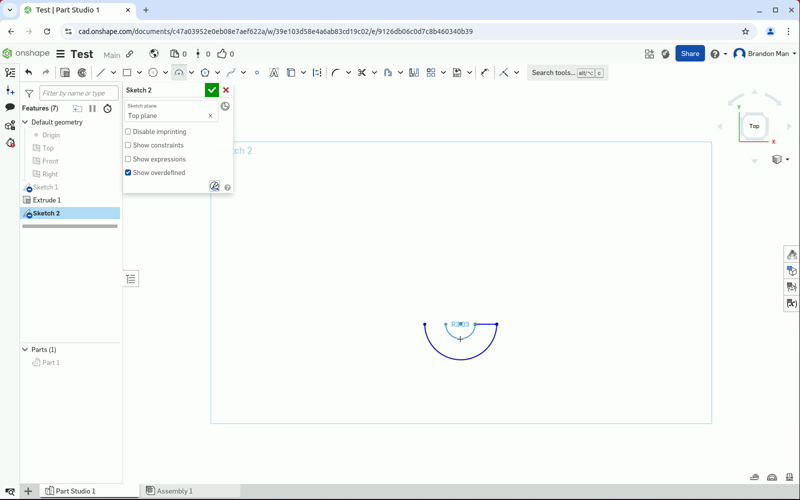
key_up(shift)
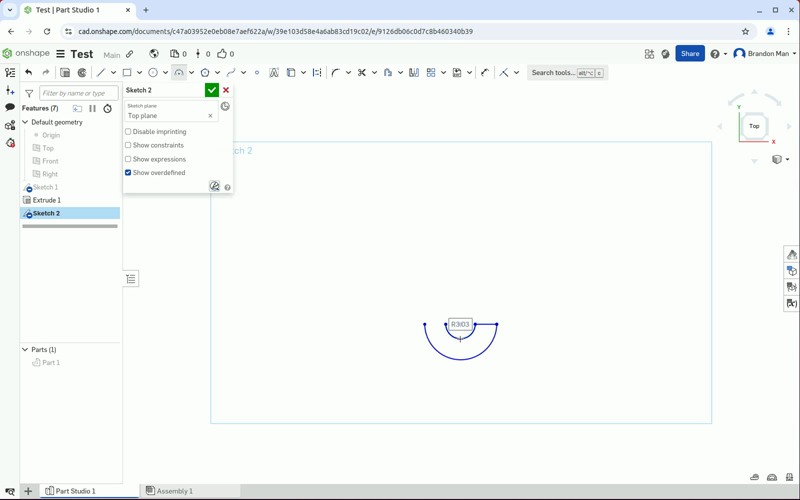
key(esc)
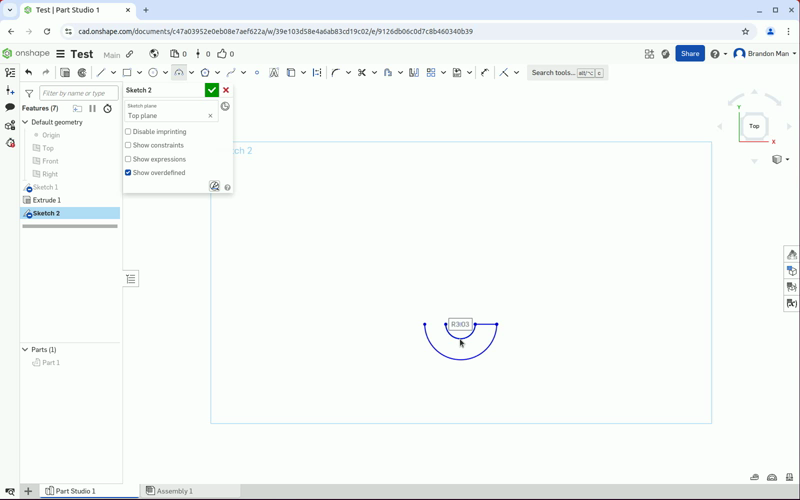
key(l)
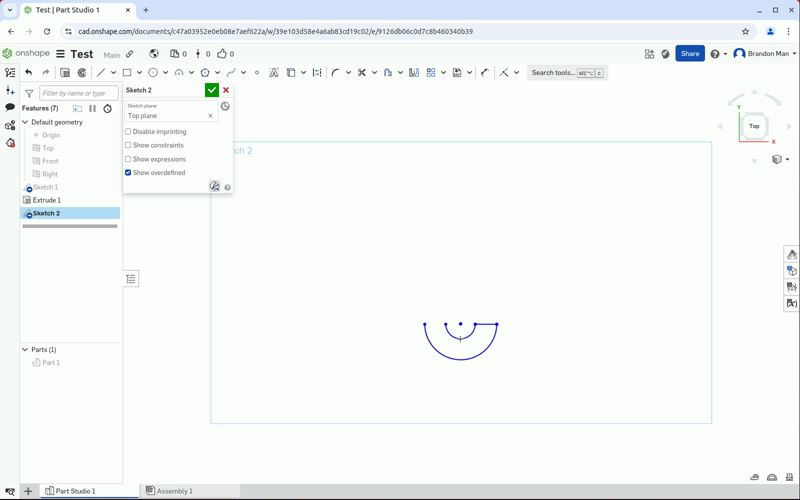
mouse_move(445, 324)
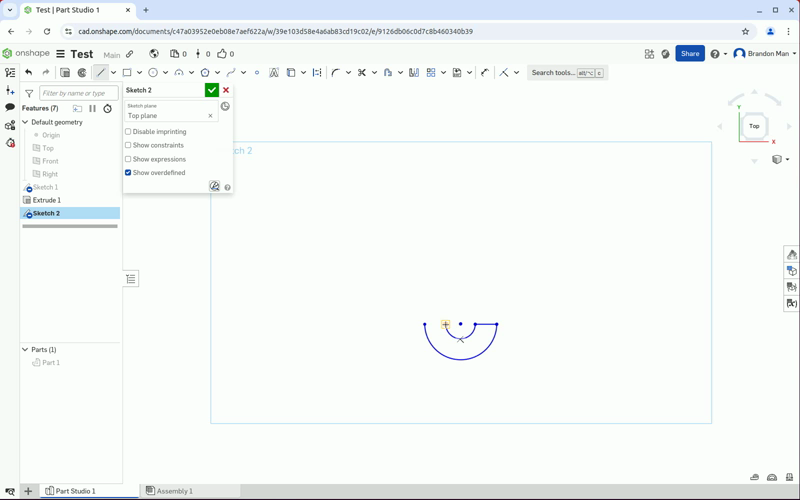
click(445, 324)
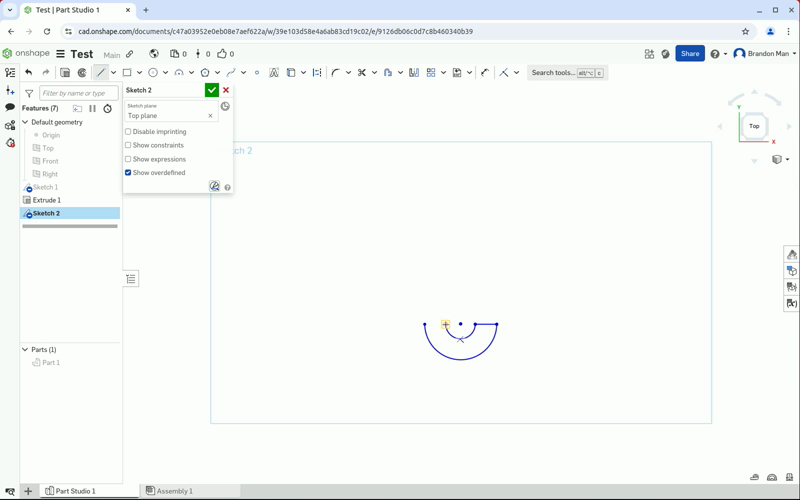
mouse_move(475, 324)
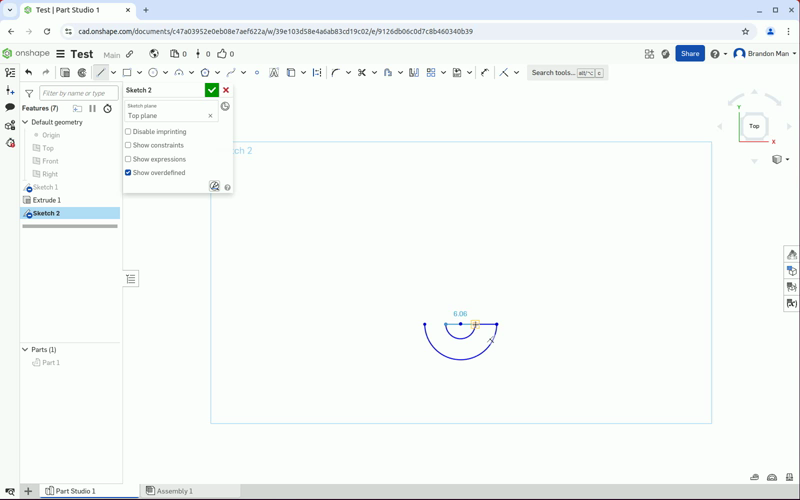
key_down(shift)
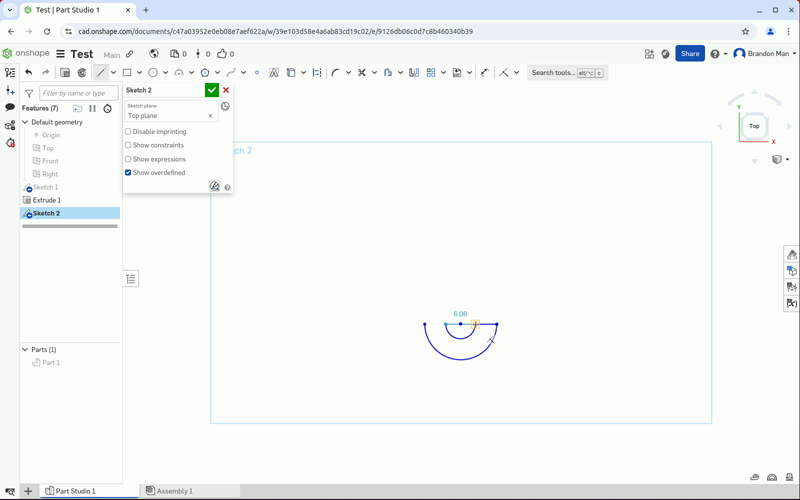
mouse_move(424, 324)
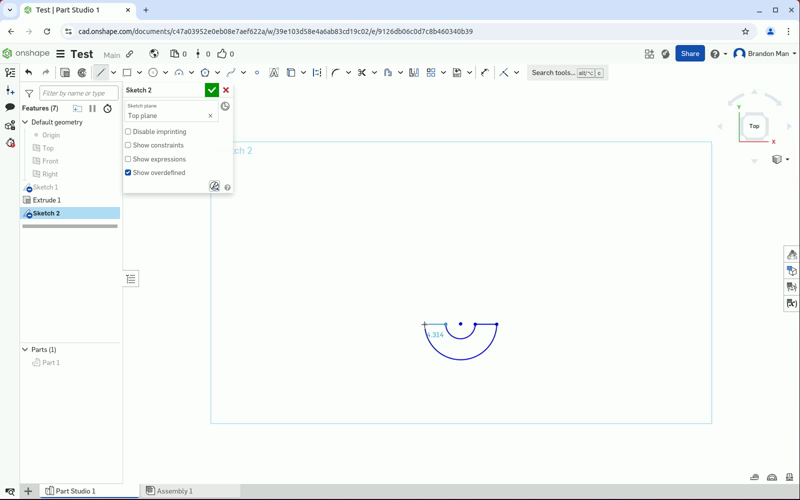
key_up(shift)
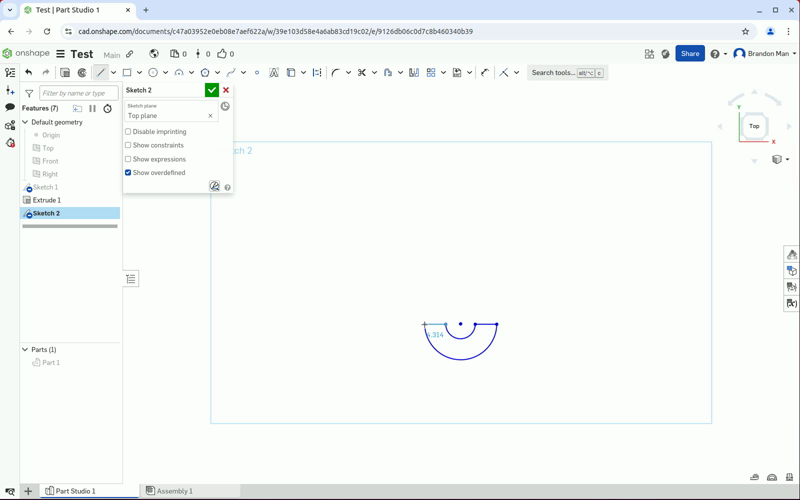
click(424, 324)
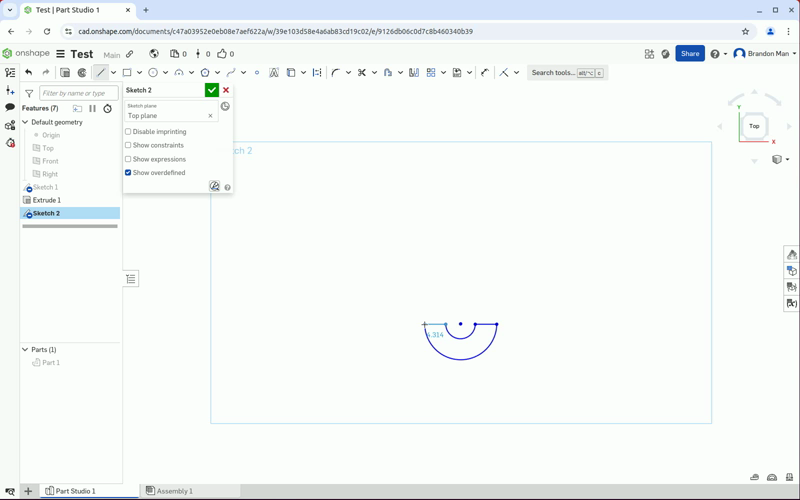
key(esc)
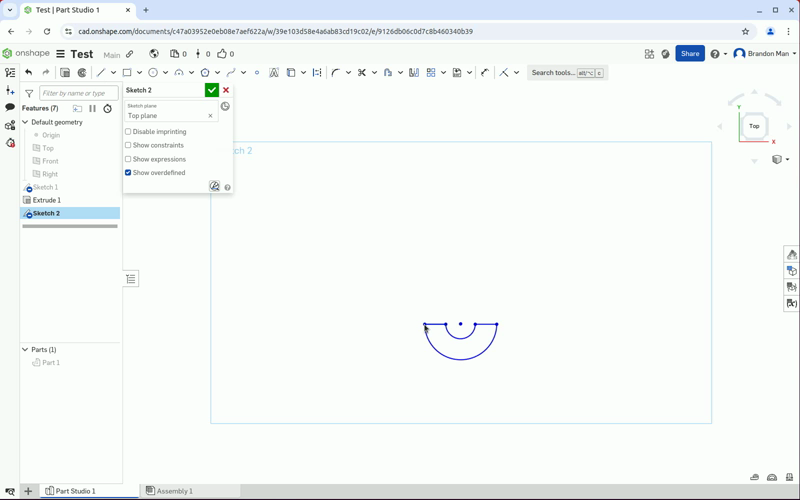
mouse_move(463, 346)
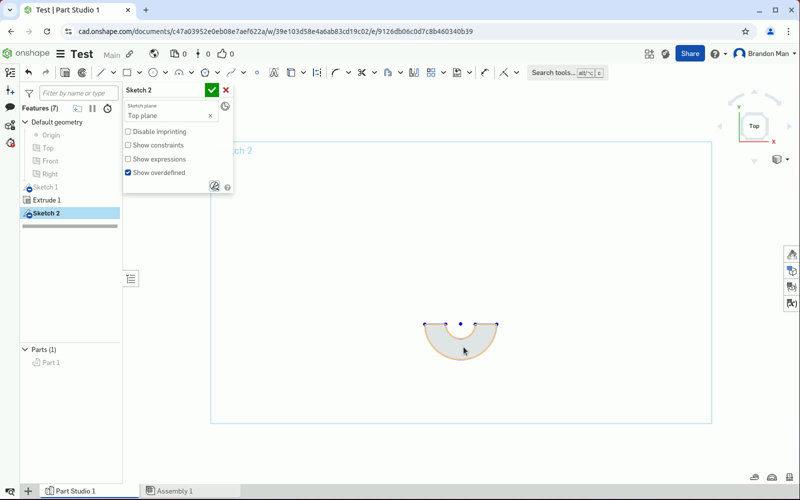
scroll(6)
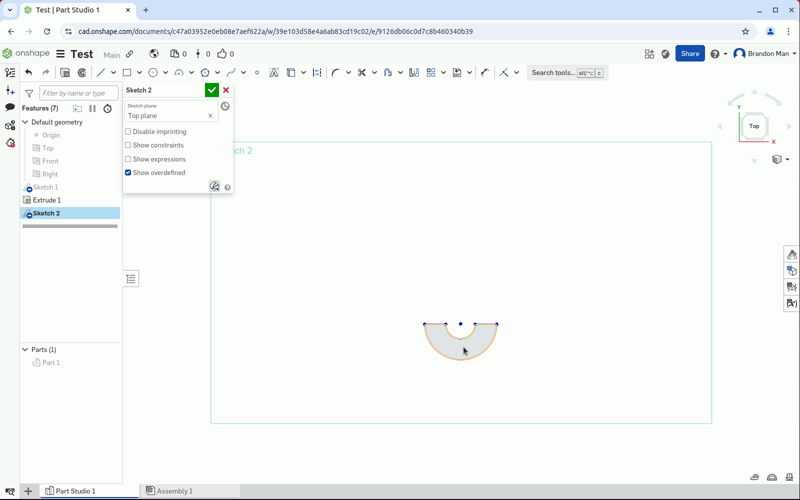
scroll(6)
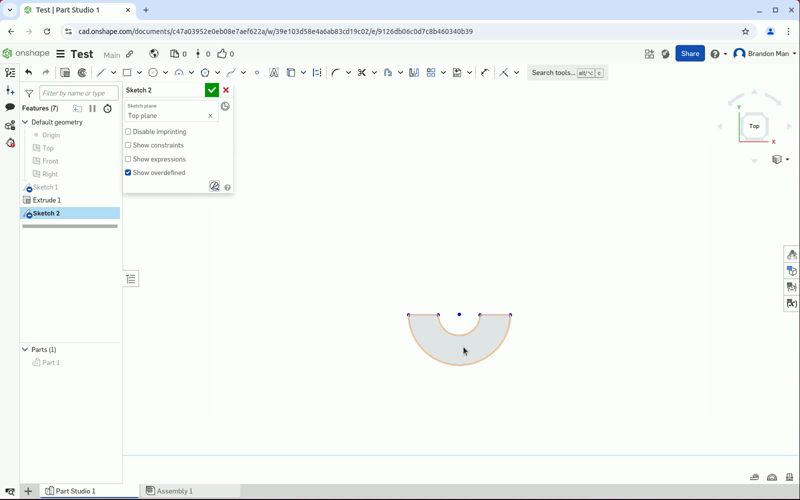
scroll(6)
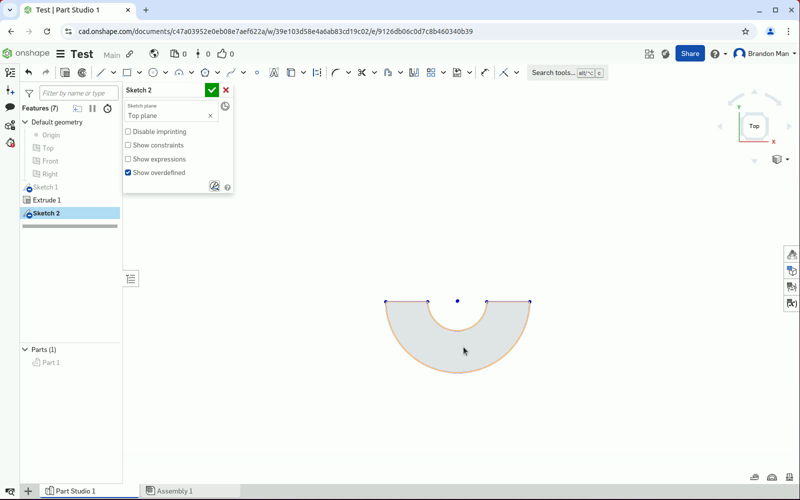
scroll(6)
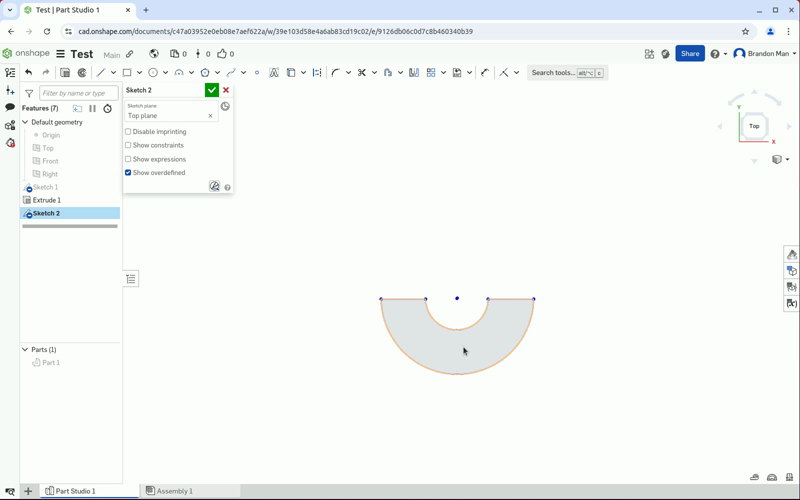
scroll(6)
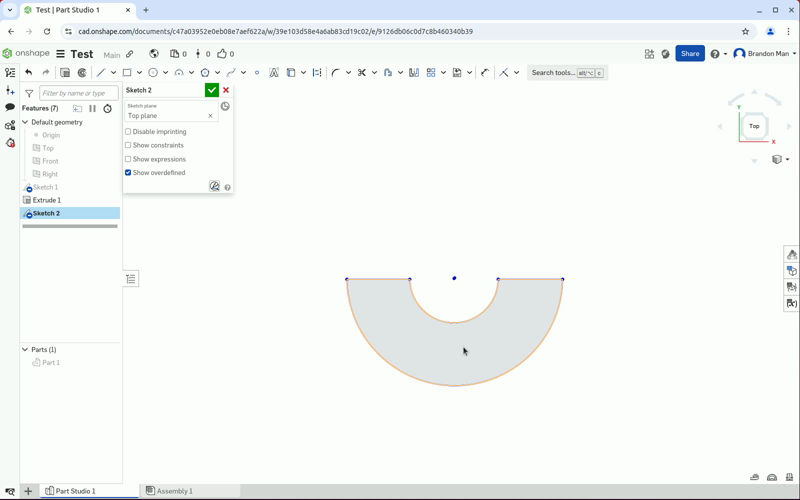
scroll(6)
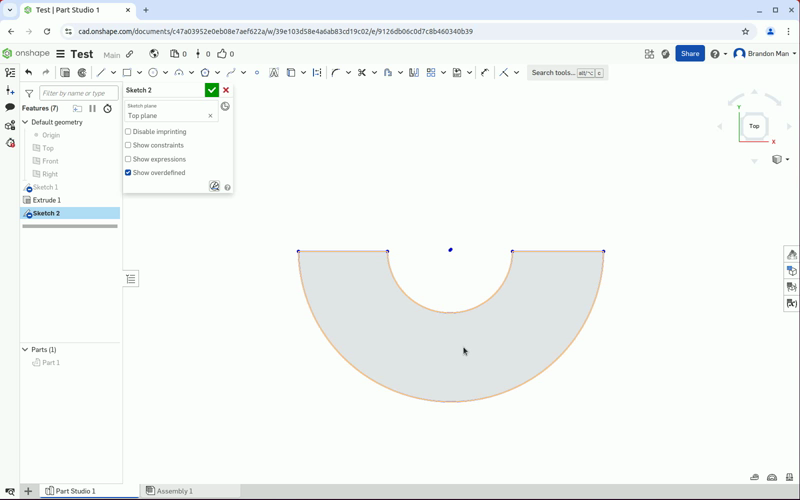
scroll(6)
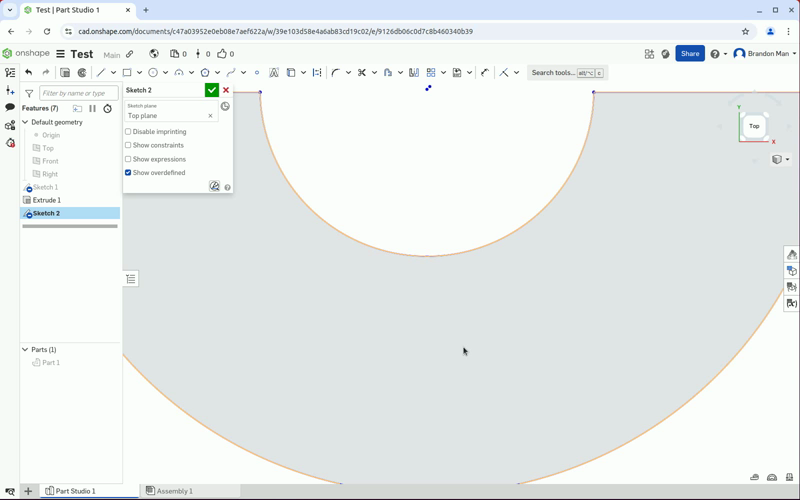
click(463, 346)
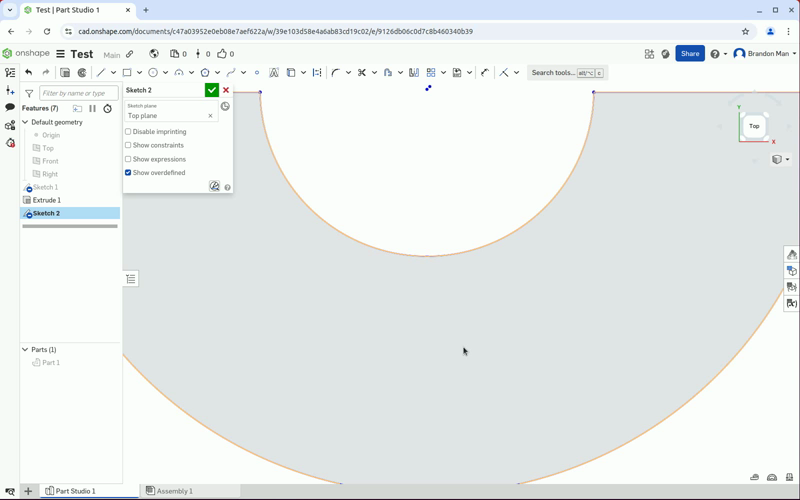
scroll(-6)
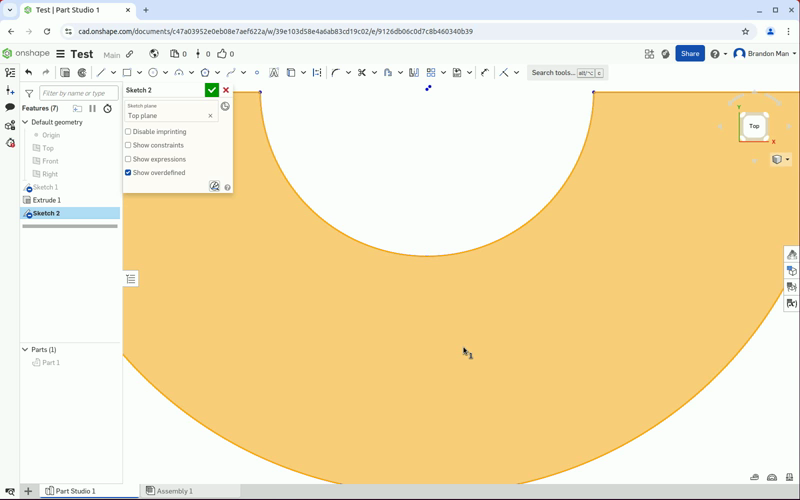
scroll(-6)
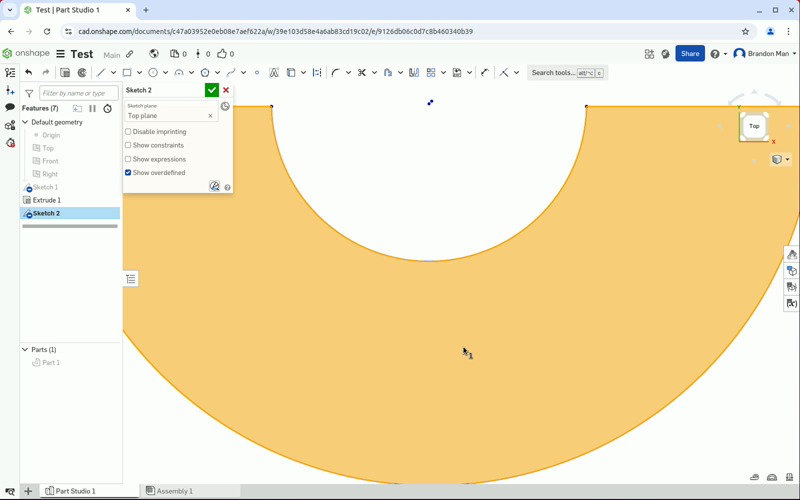
scroll(-6)
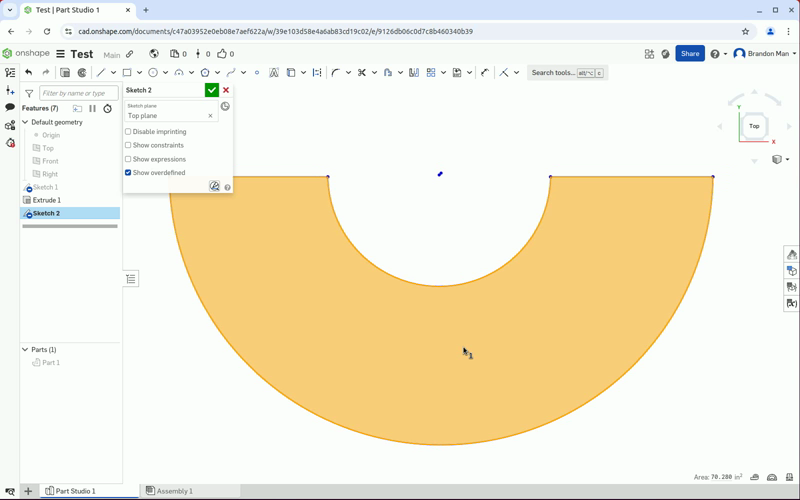
scroll(-6)
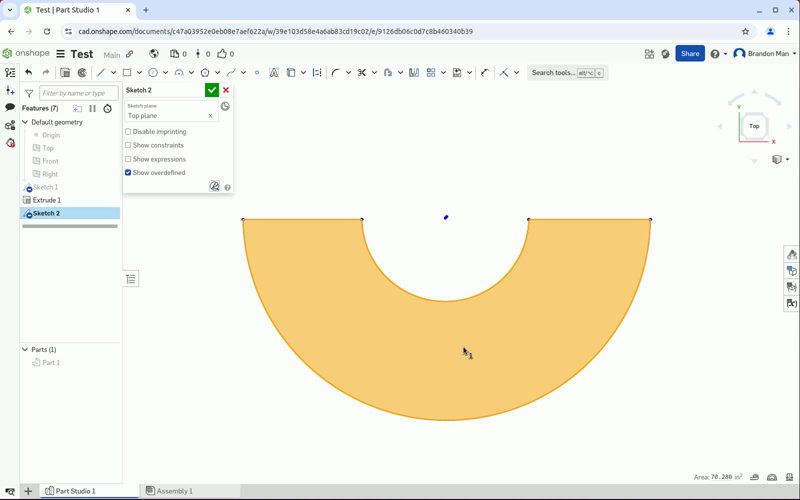
scroll(-6)
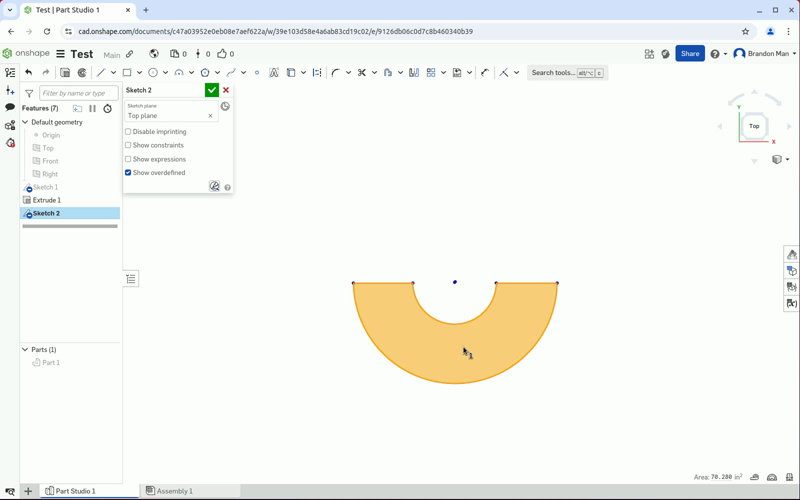
scroll(-6)
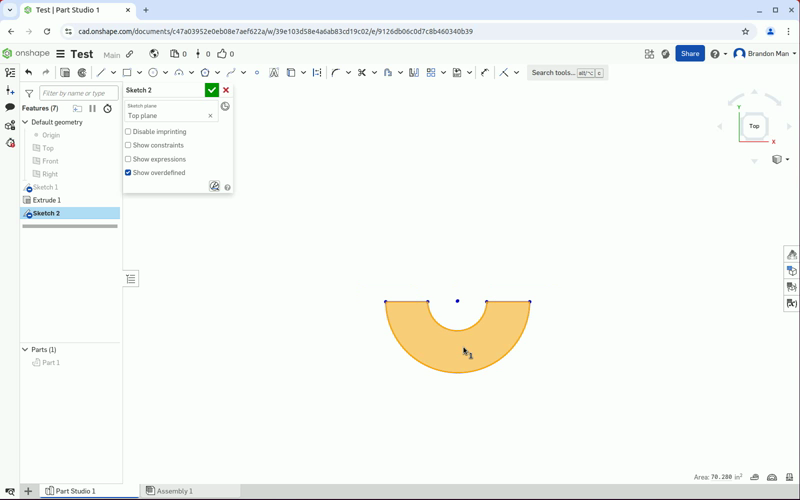
scroll(-6)
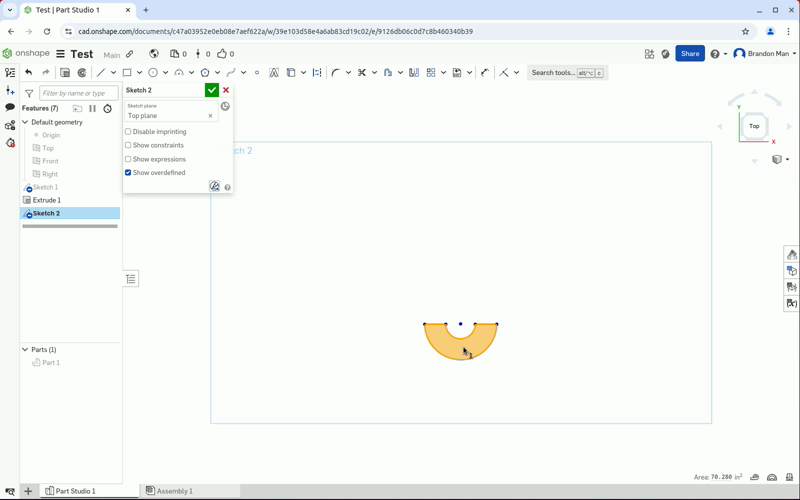
mouse_move(73, 352)
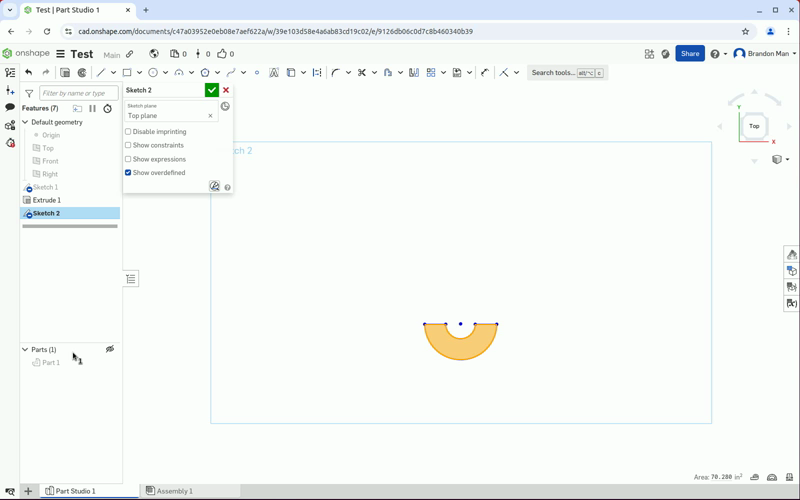
key(shift+y)
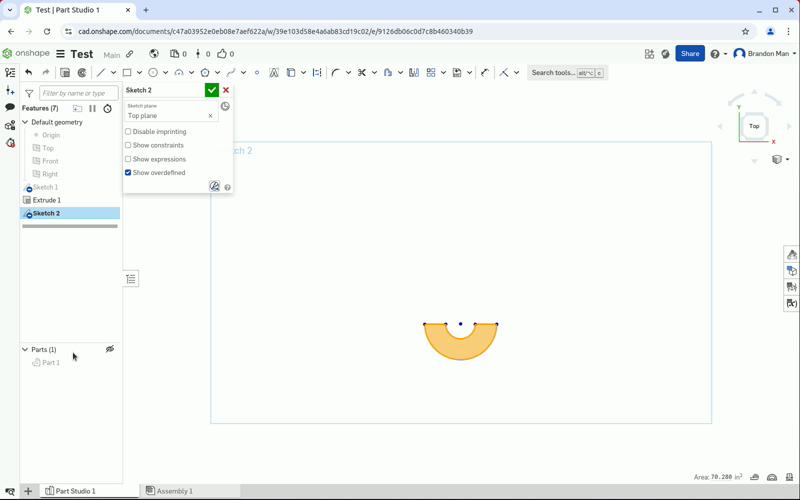
key(shift+e)
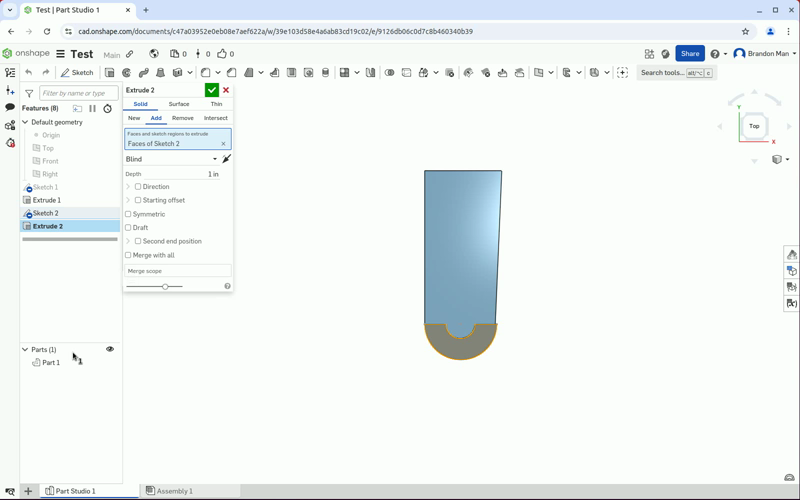
mouse_move(143, 106)
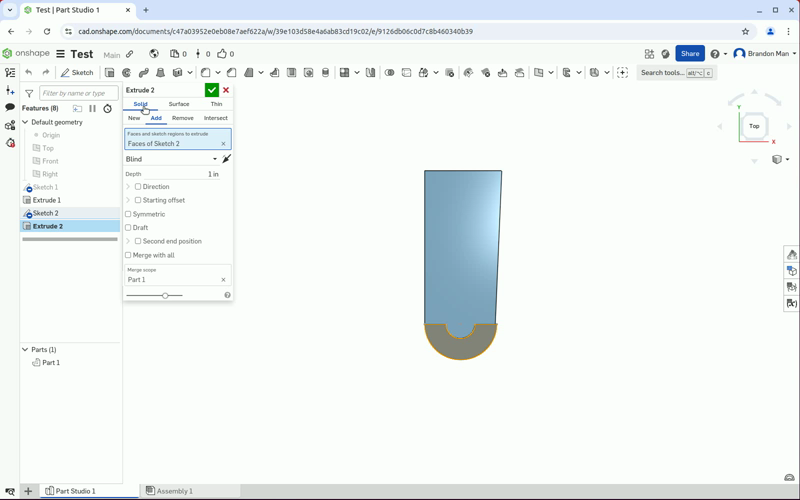
click(143, 106)
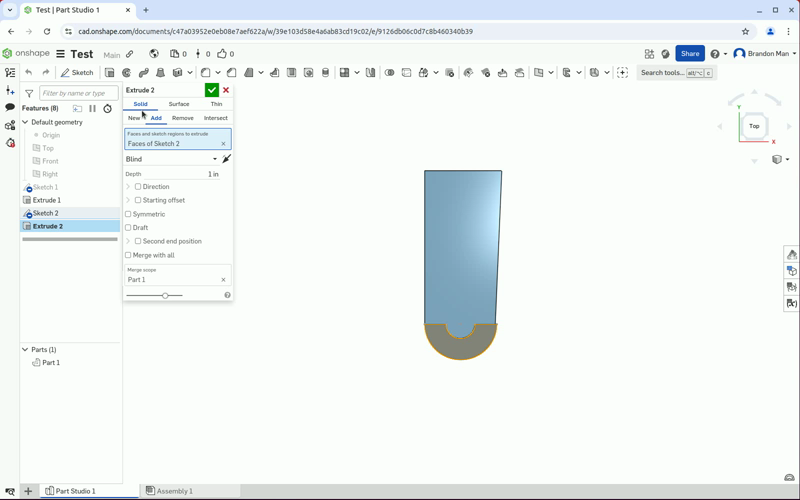
mouse_move(137, 120)
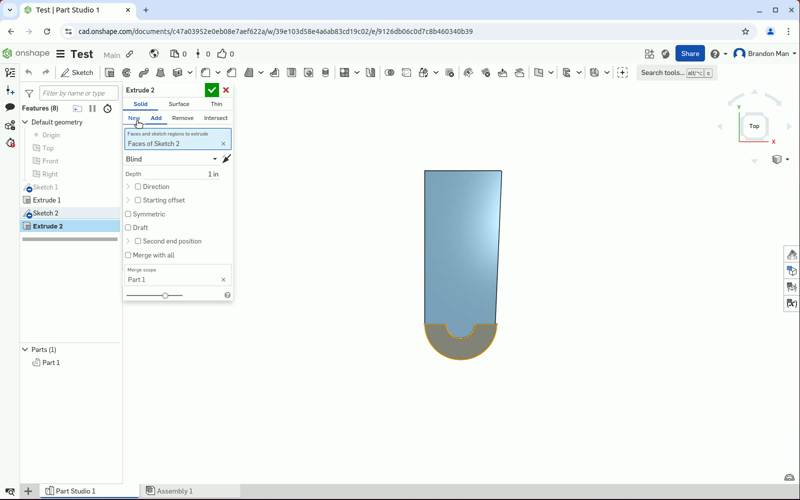
click(137, 120)
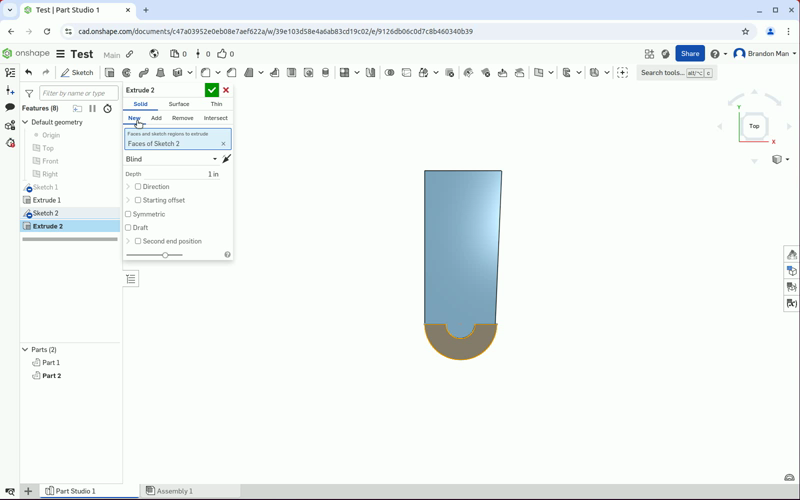
key(tab, 4)
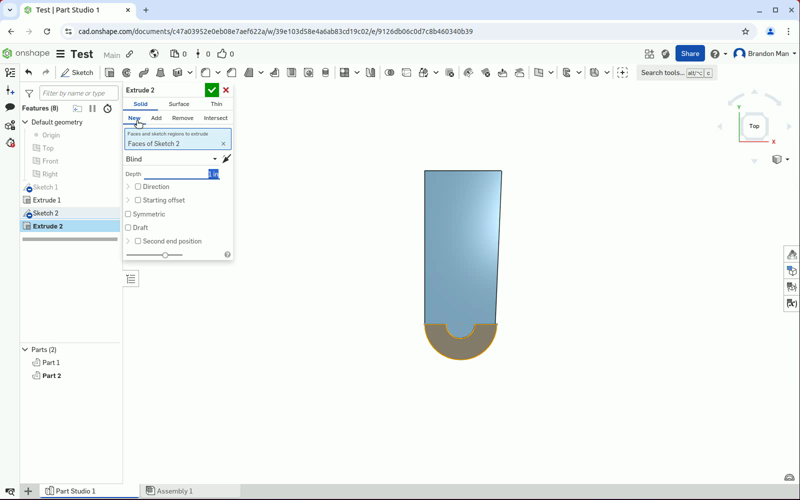
text(7.943)
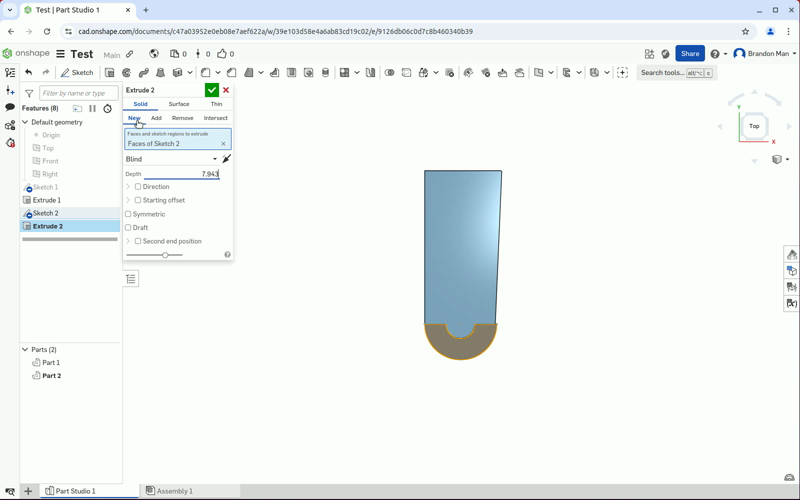
key(enter)
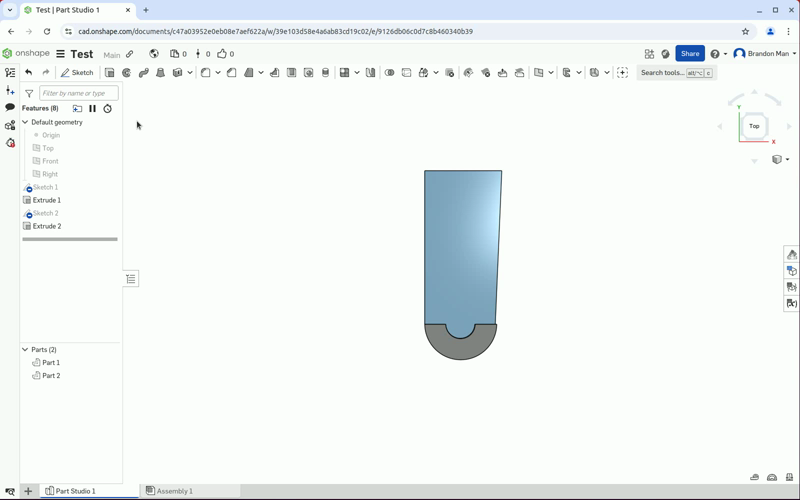
key(shift+h)
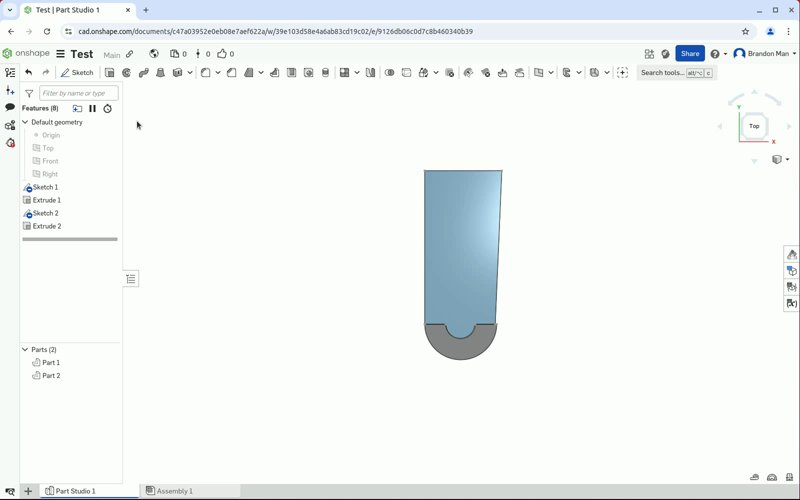
key(shift+h)
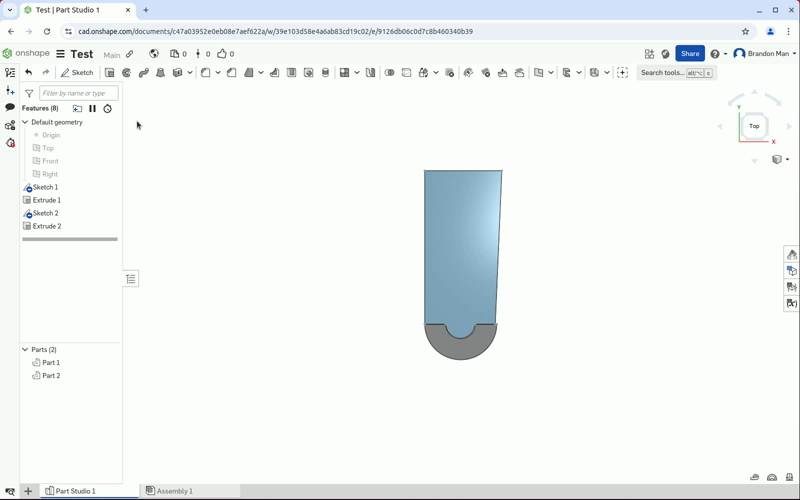
key(shift+7)
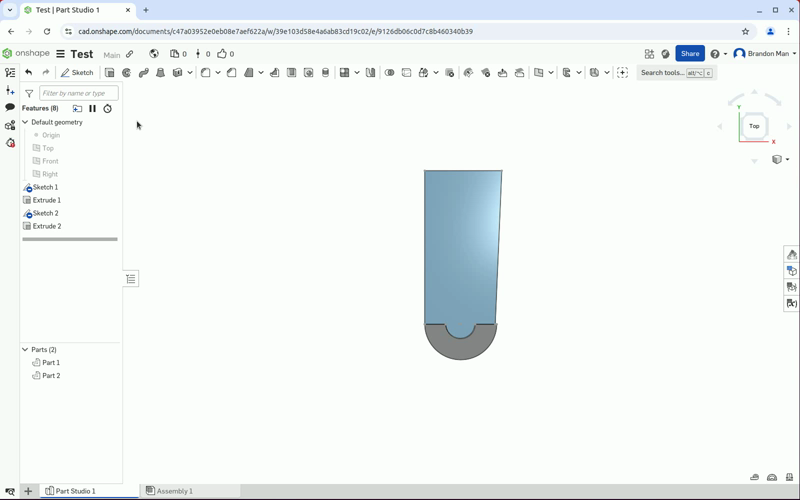
key(up, 3)
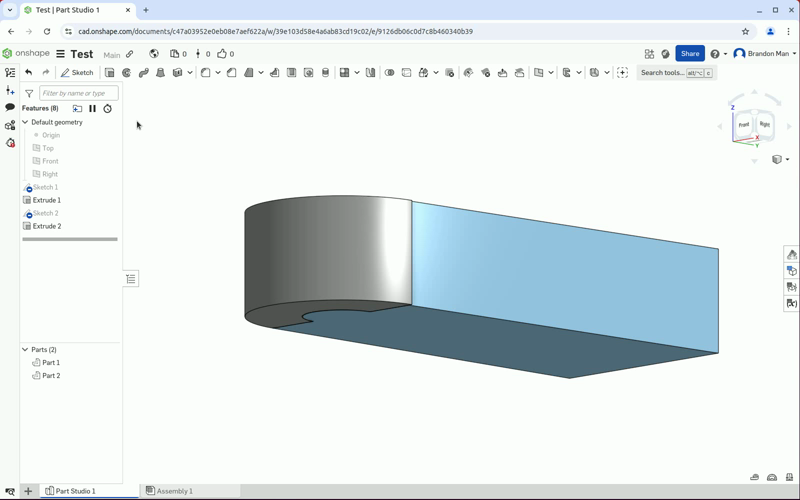
key(left, 3)
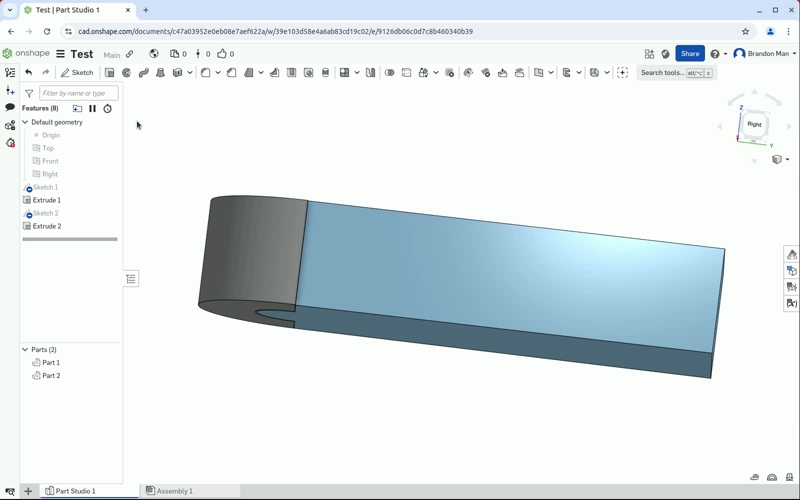
key(right, 3)
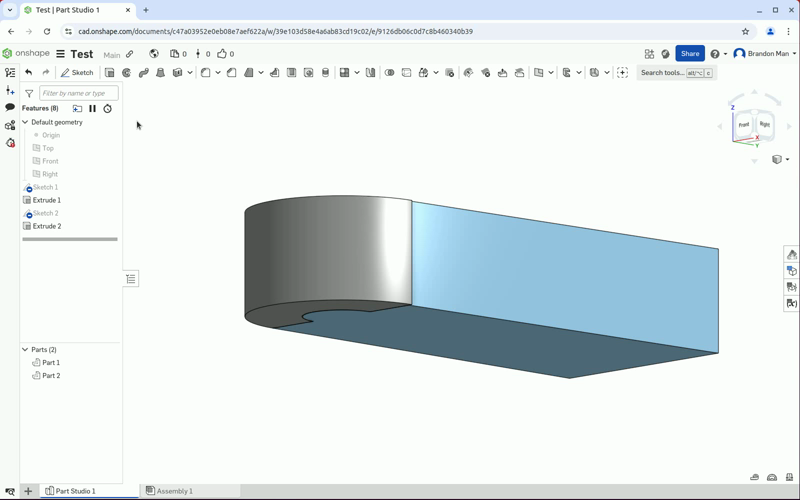
key(down, 3)
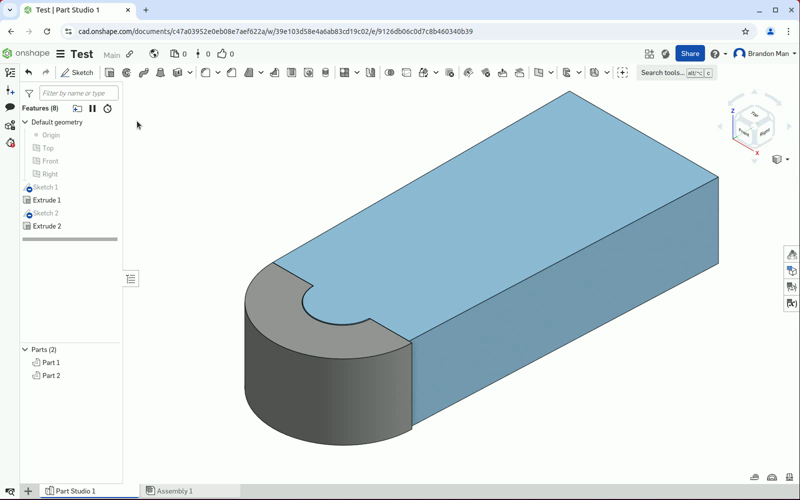
mouse_move(73, 189)
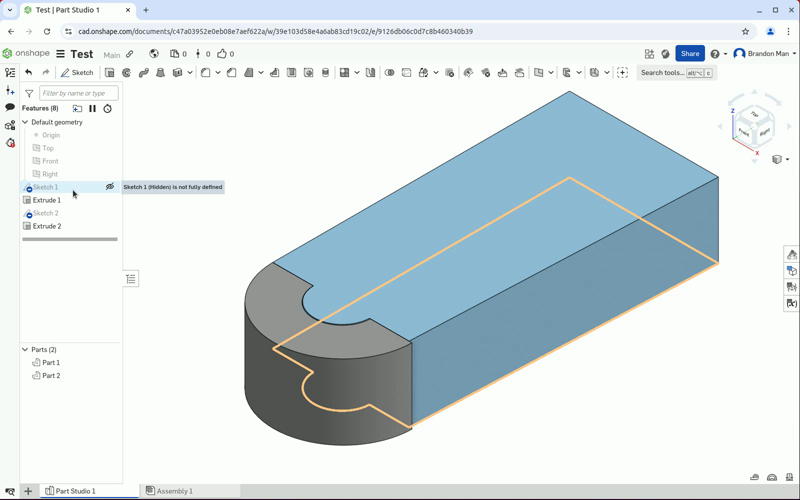
click(73, 189)